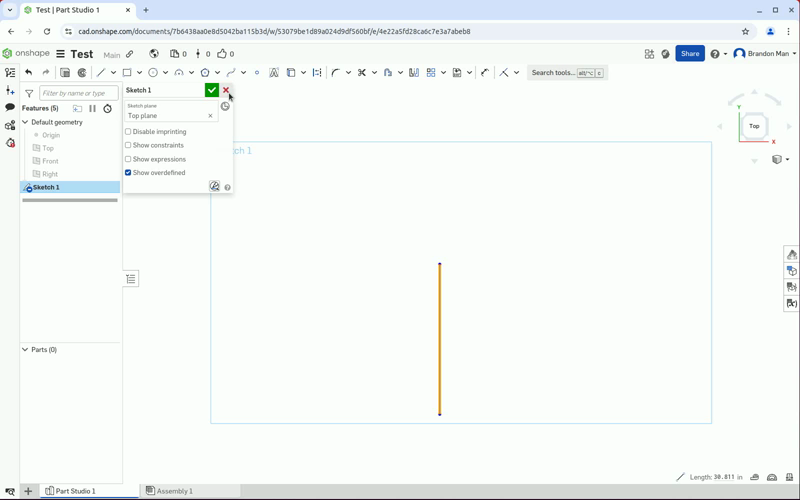
key(shift+h)
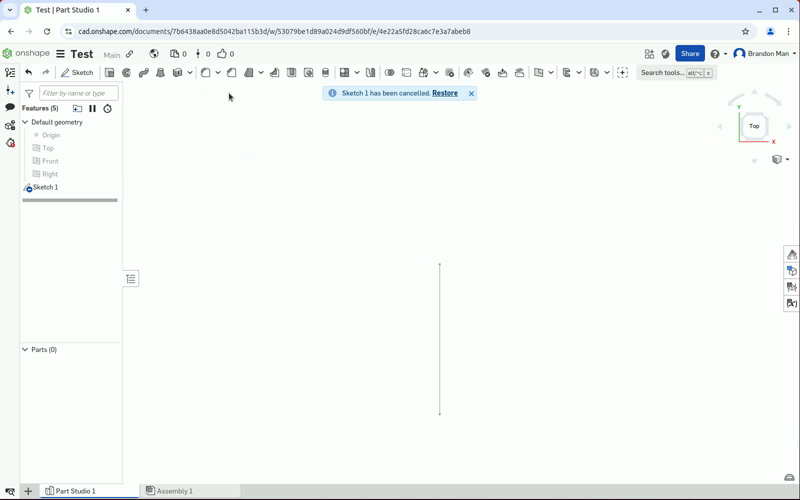
key(shift+s)
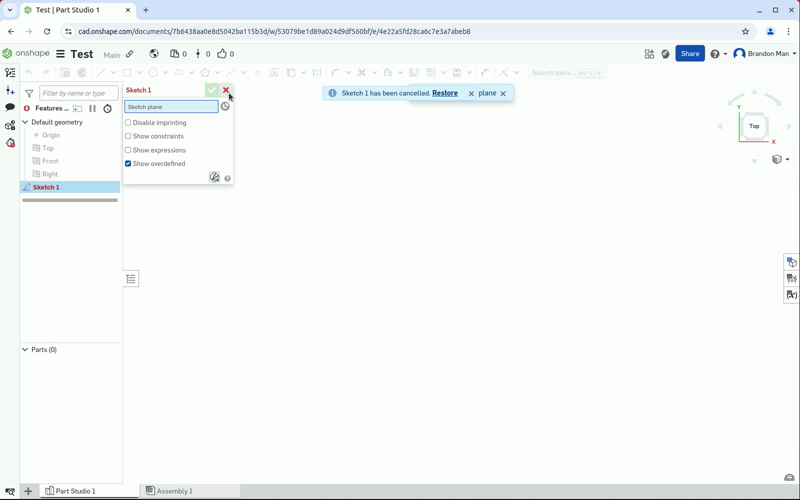
mouse_move(73, 150)
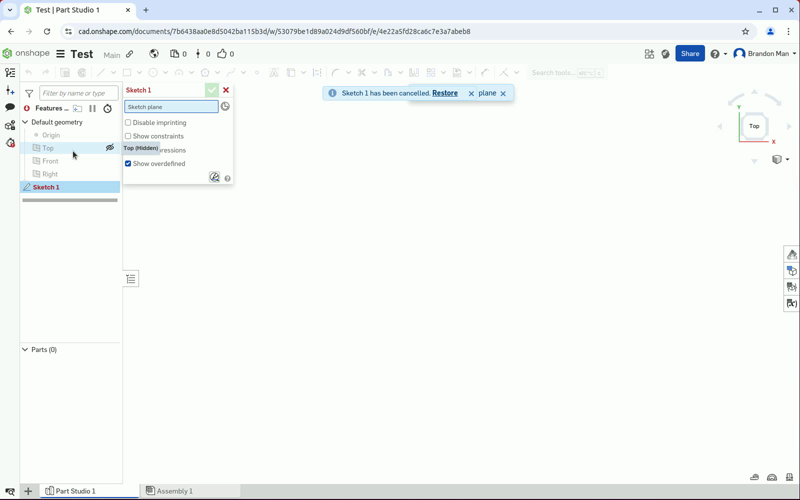
click(73, 150)
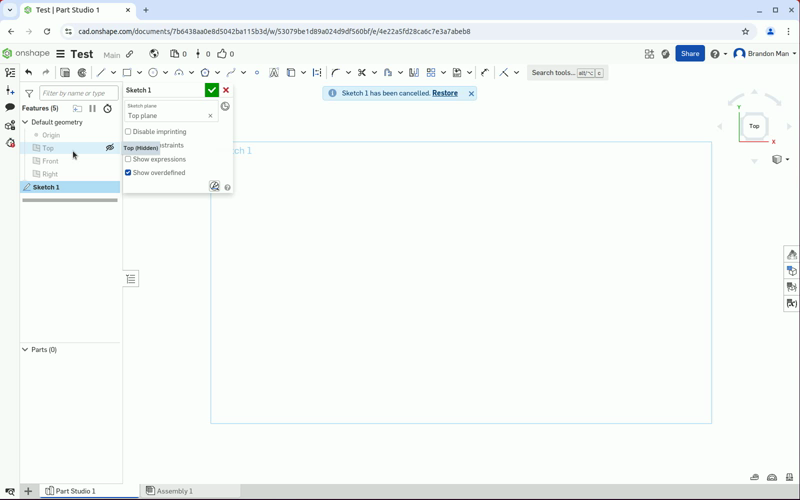
mouse_move(73, 352)
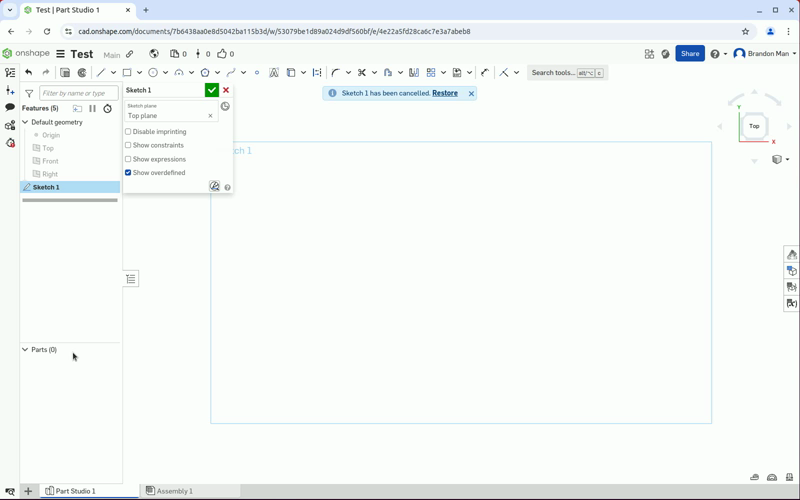
key(y)
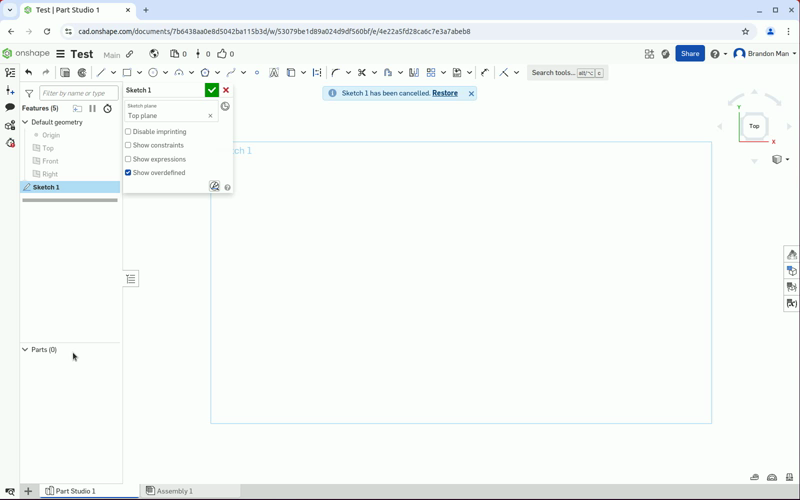
key(c)
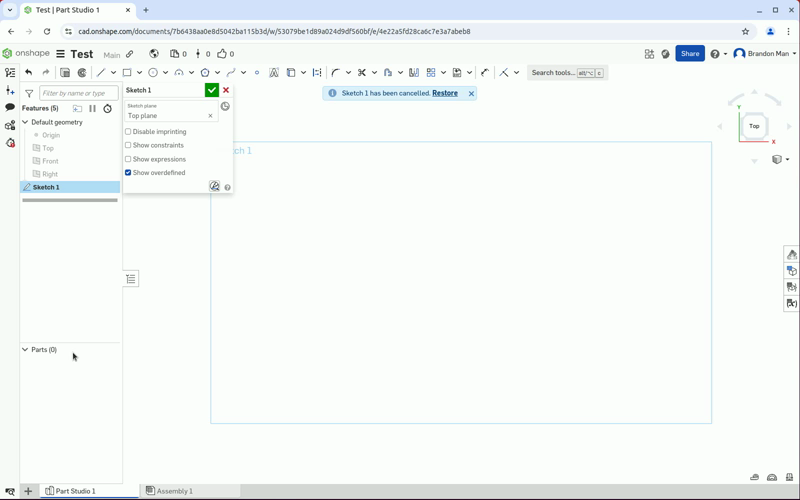
key_down(shift)
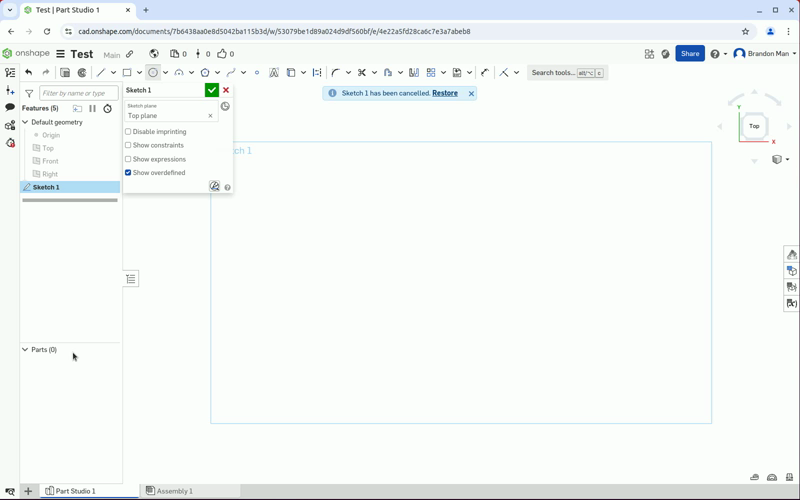
mouse_move(521, 223)
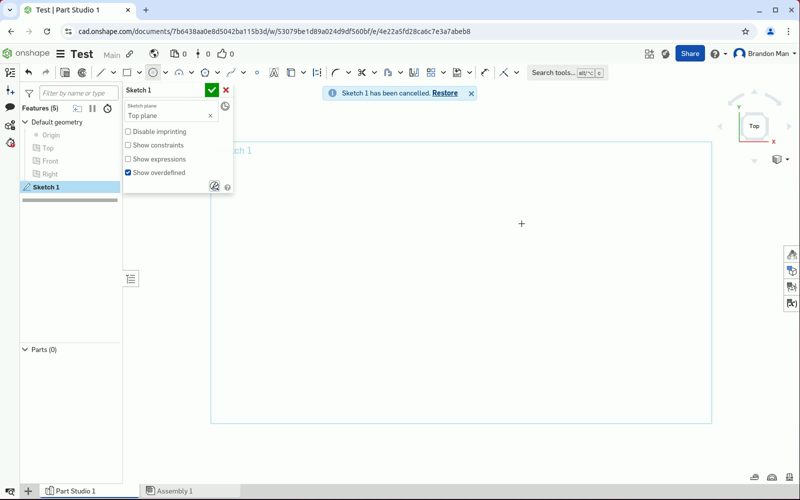
click(521, 223)
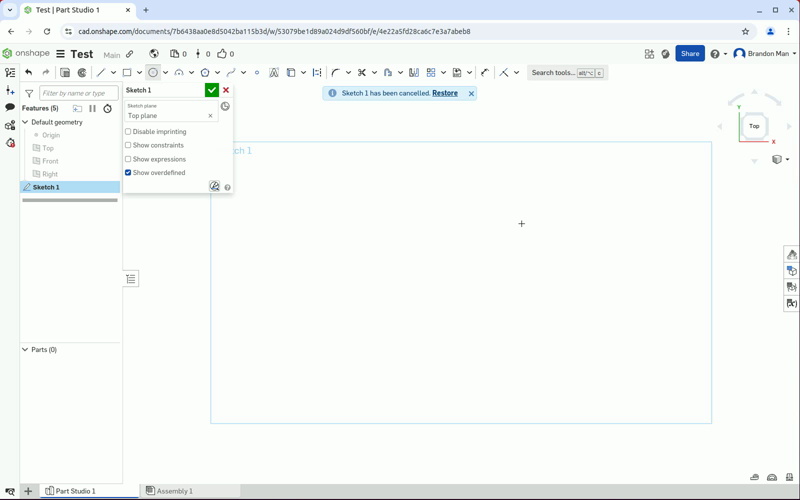
key_up(shift)
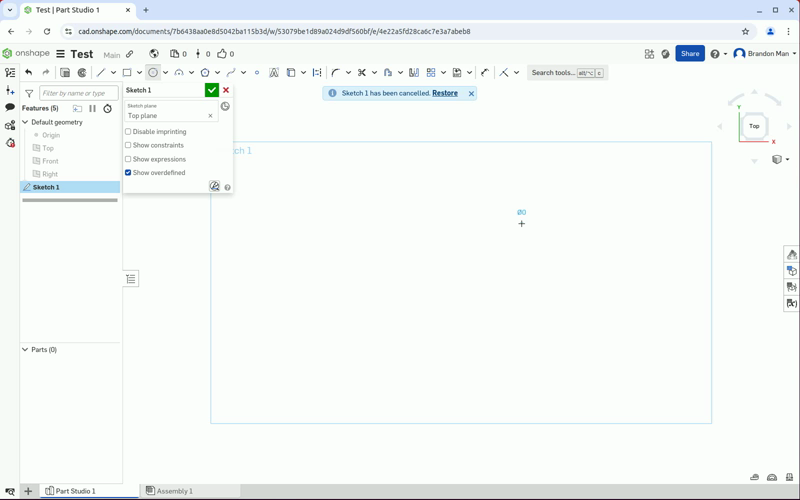
mouse_move(538, 223)
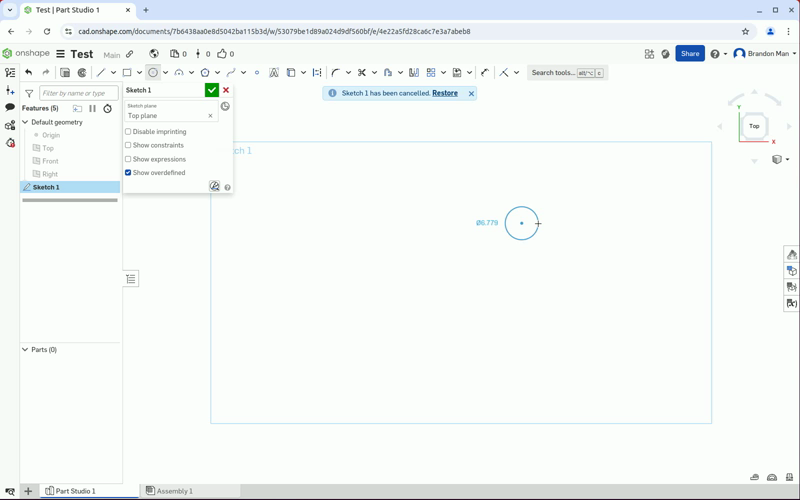
click(538, 223)
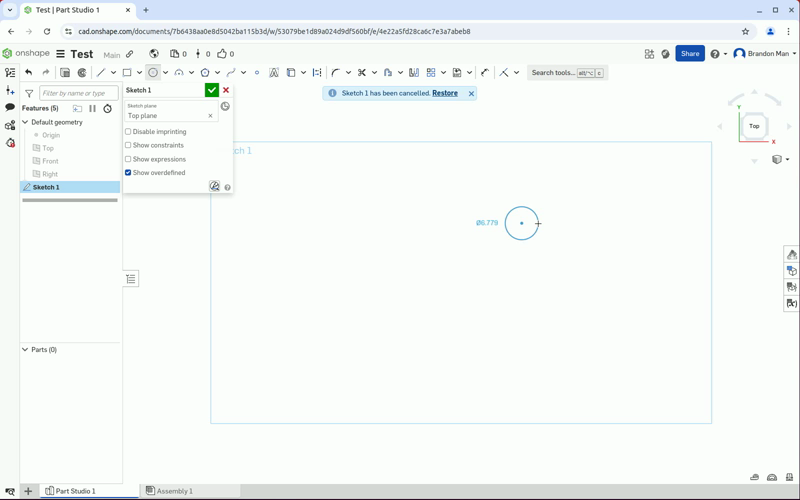
key(esc)
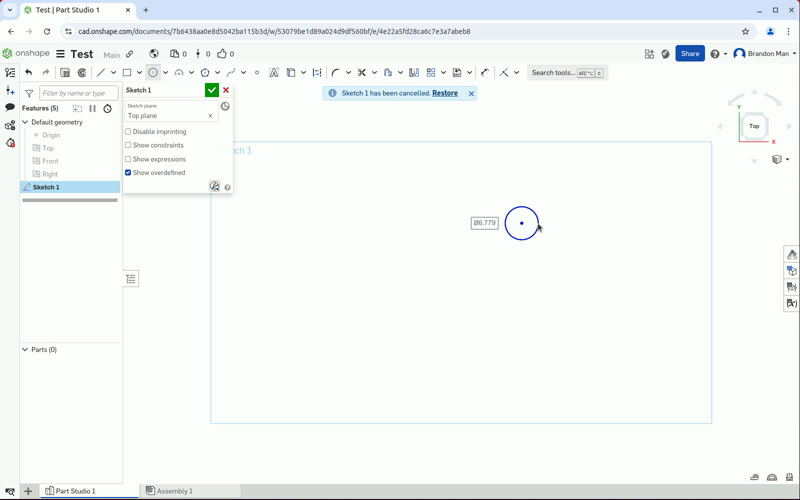
key(c)
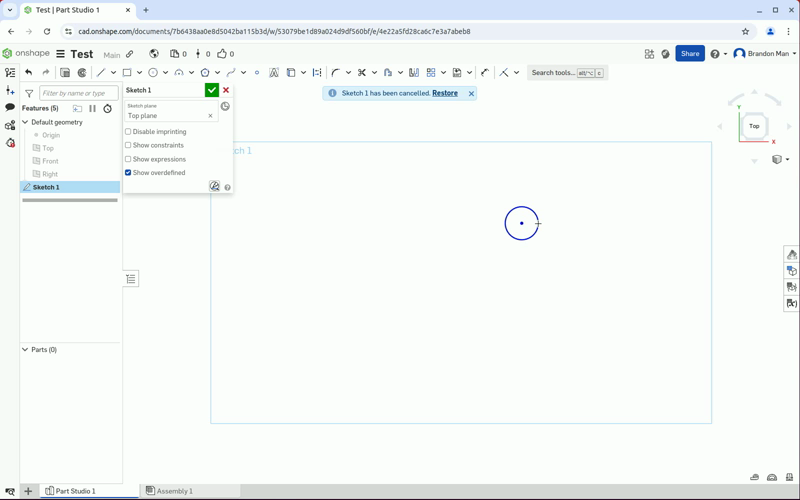
key_down(shift)
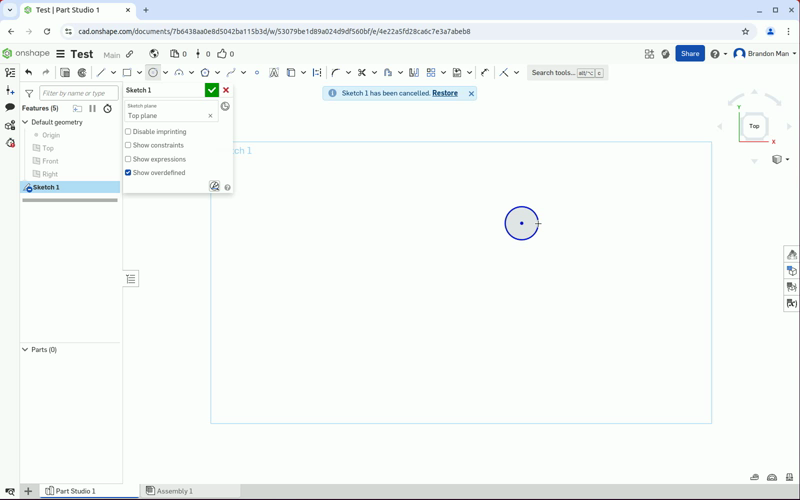
mouse_move(521, 223)
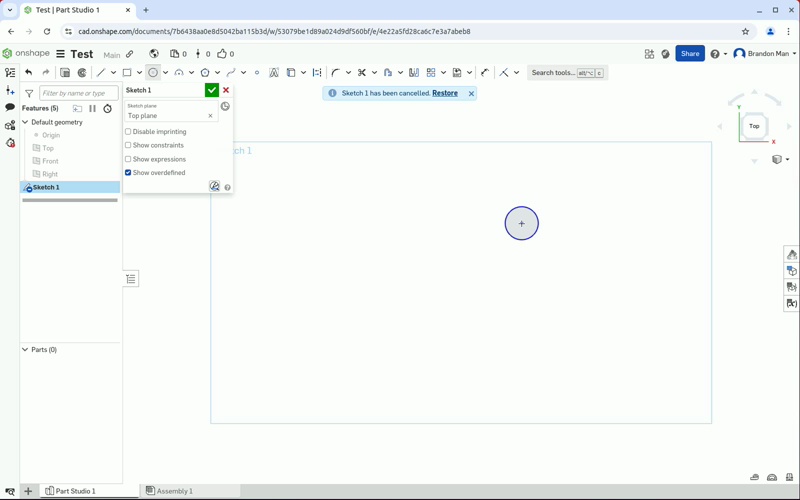
click(521, 223)
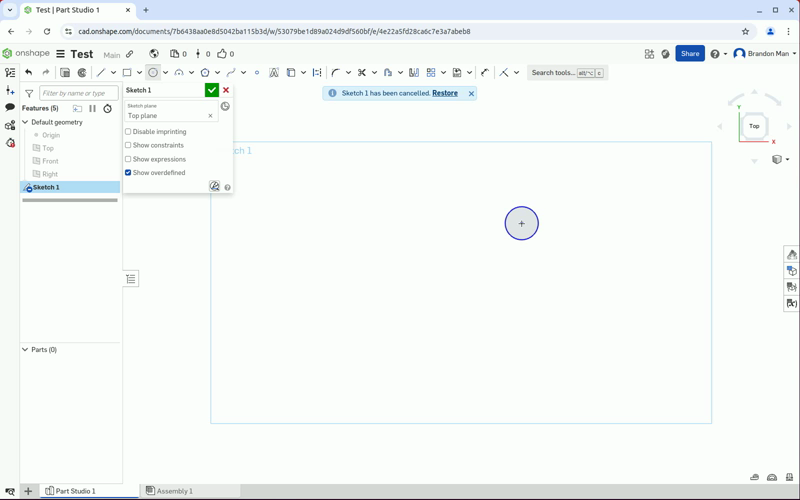
key_up(shift)
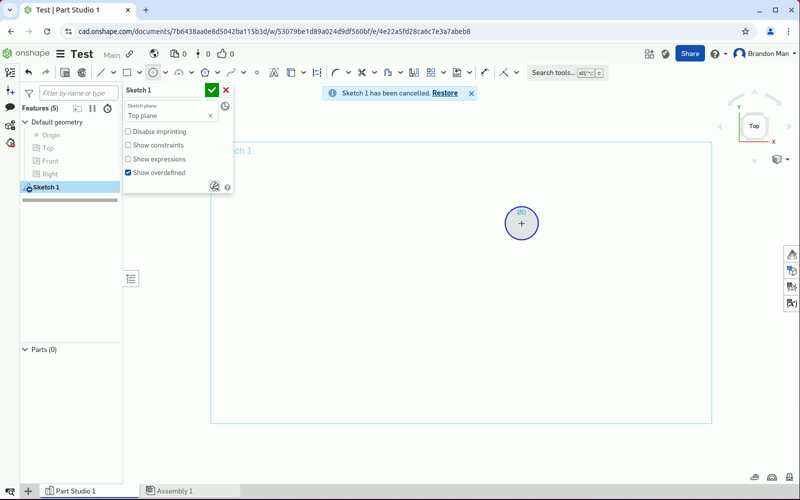
mouse_move(531, 223)
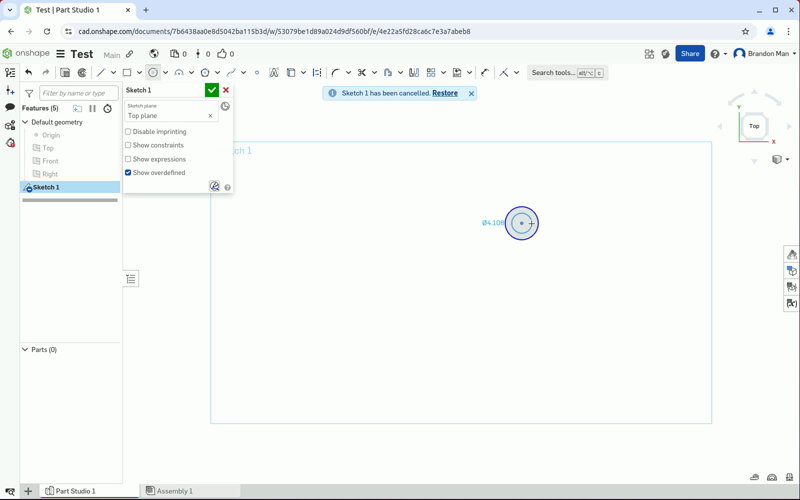
click(531, 223)
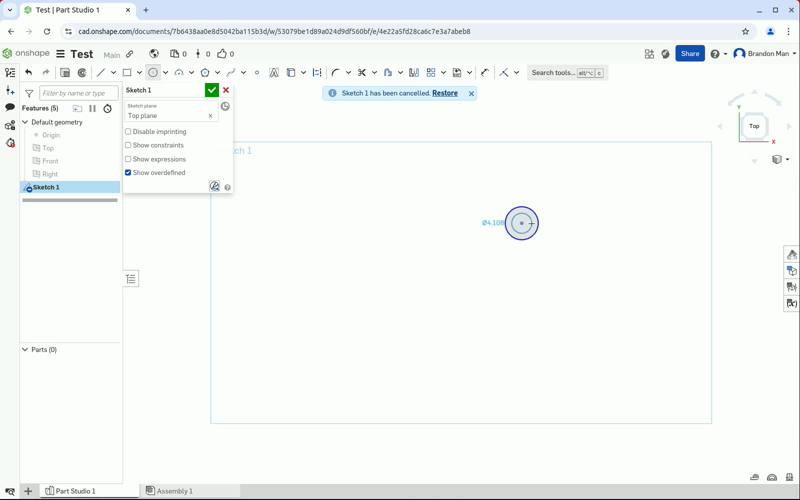
key(esc)
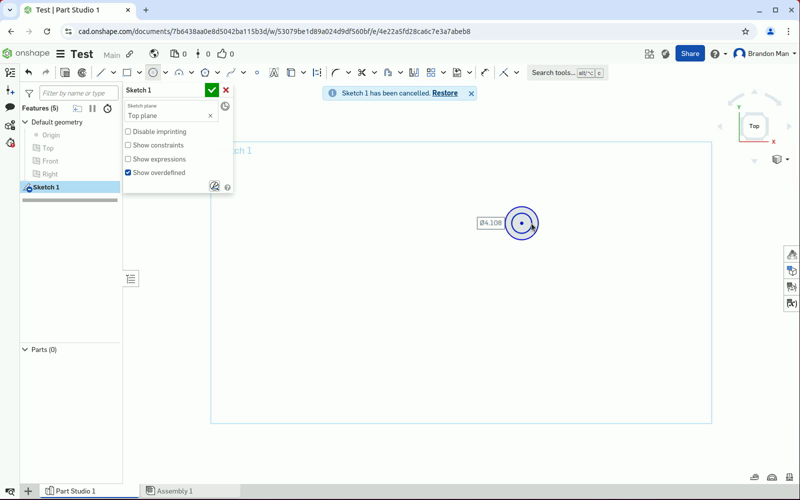
mouse_move(532, 232)
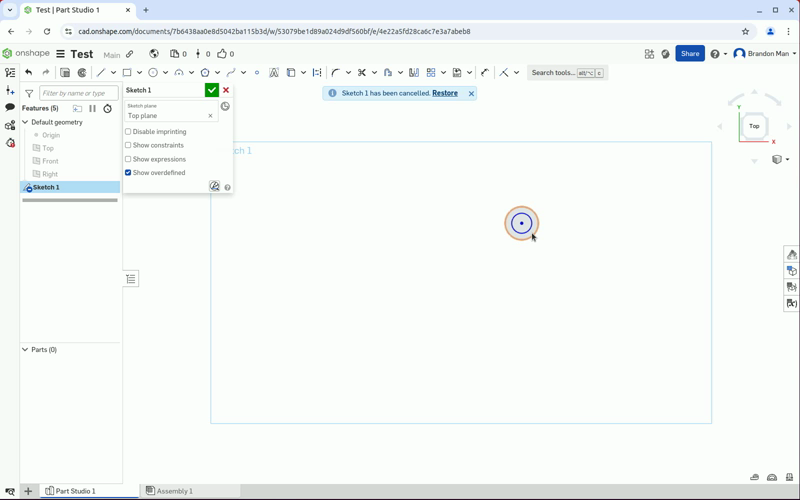
scroll(6)
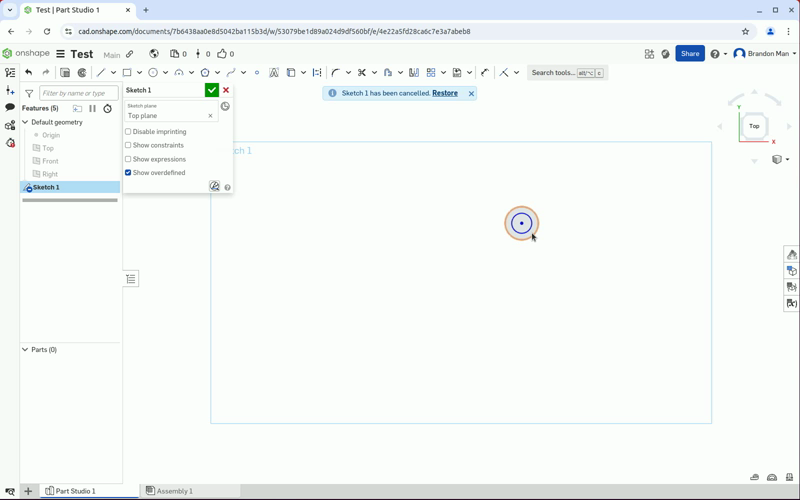
scroll(6)
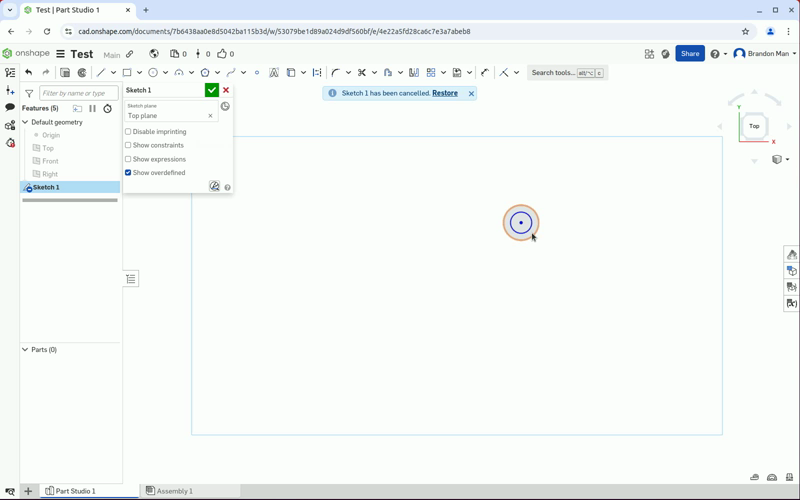
scroll(6)
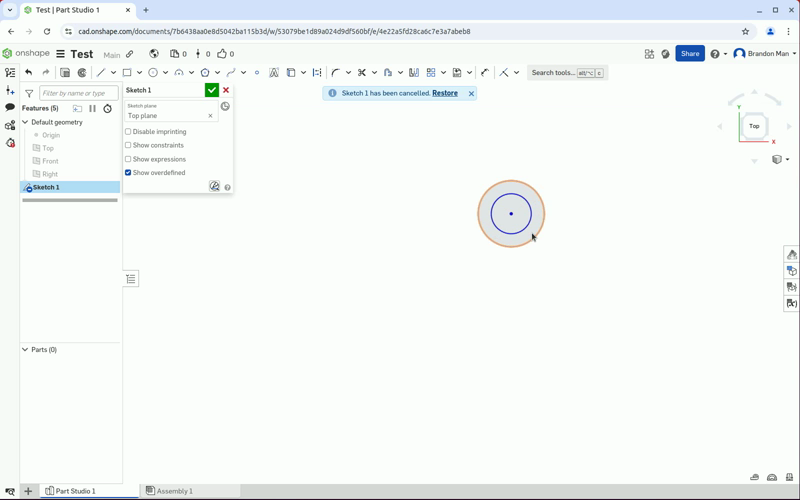
scroll(6)
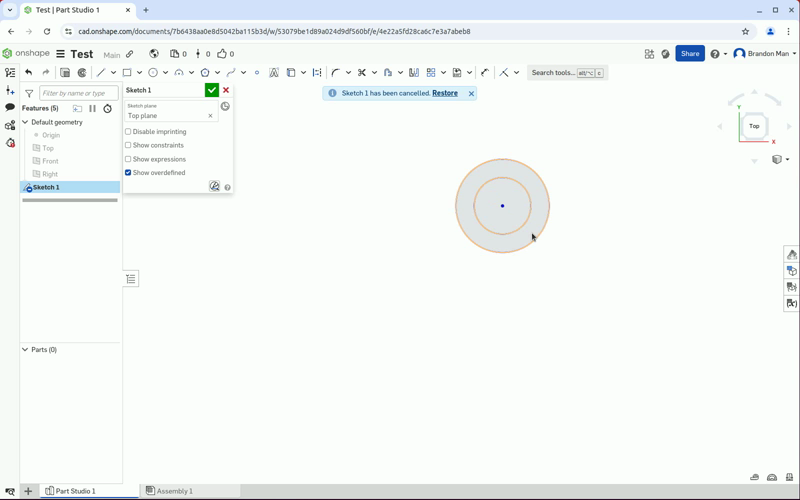
scroll(6)
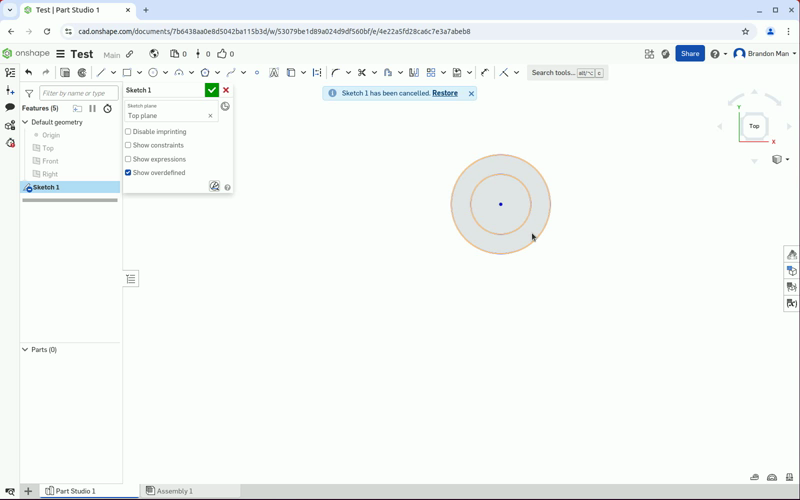
scroll(6)
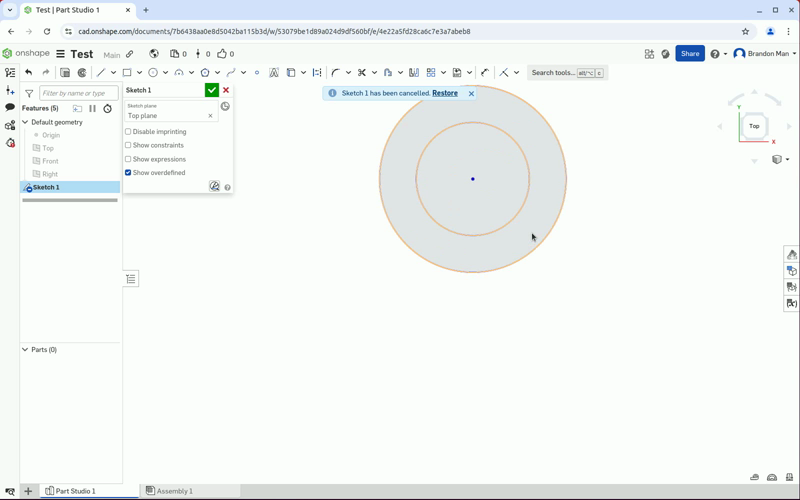
scroll(6)
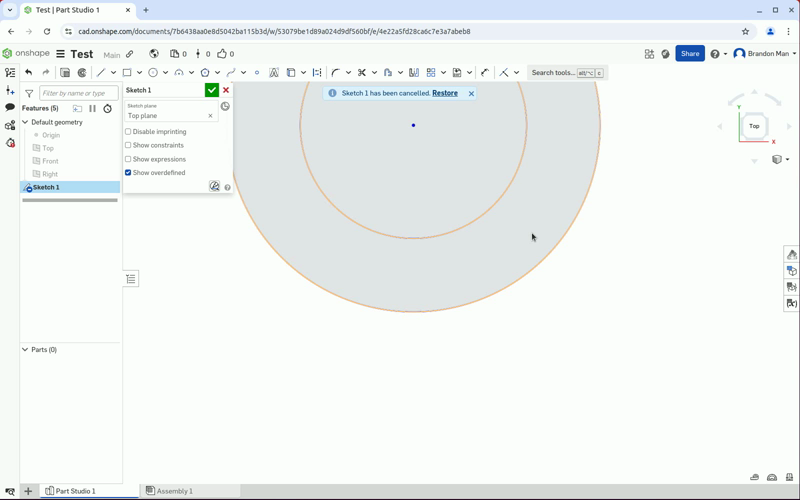
click(532, 232)
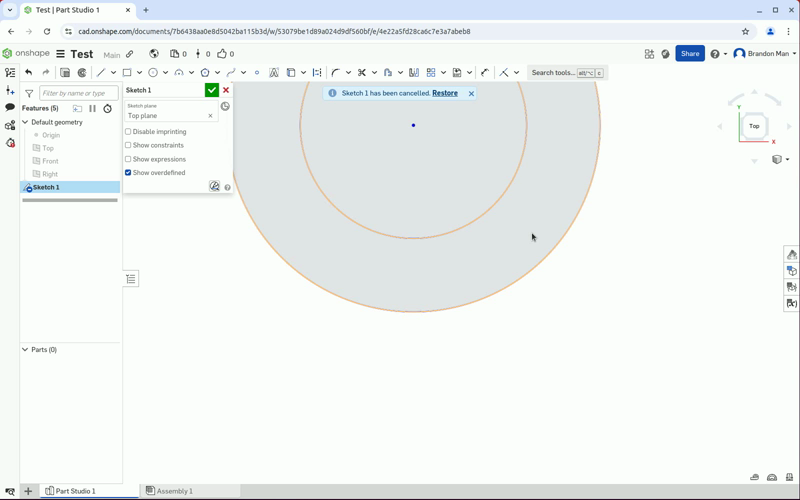
scroll(-6)
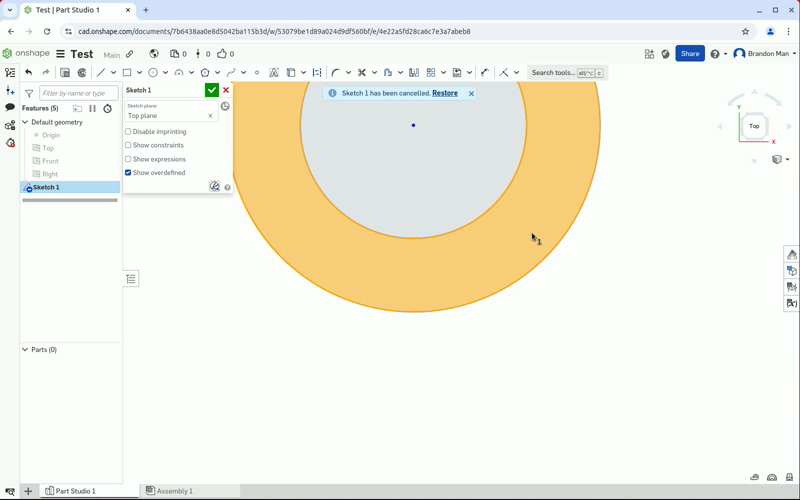
scroll(-6)
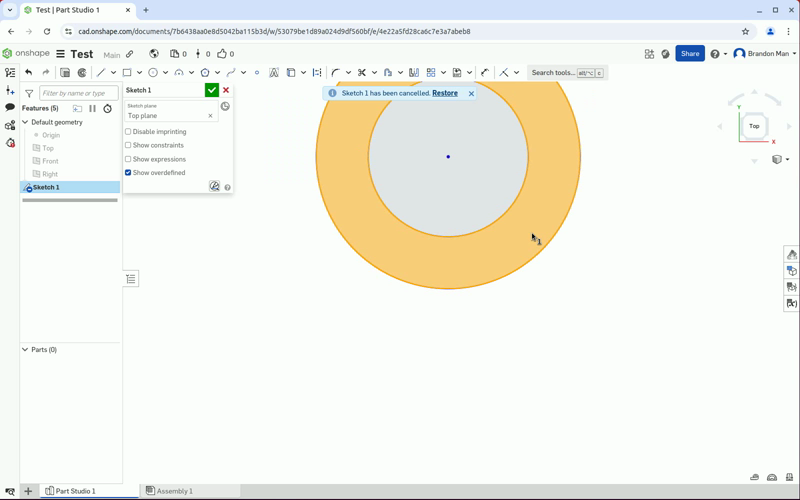
scroll(-6)
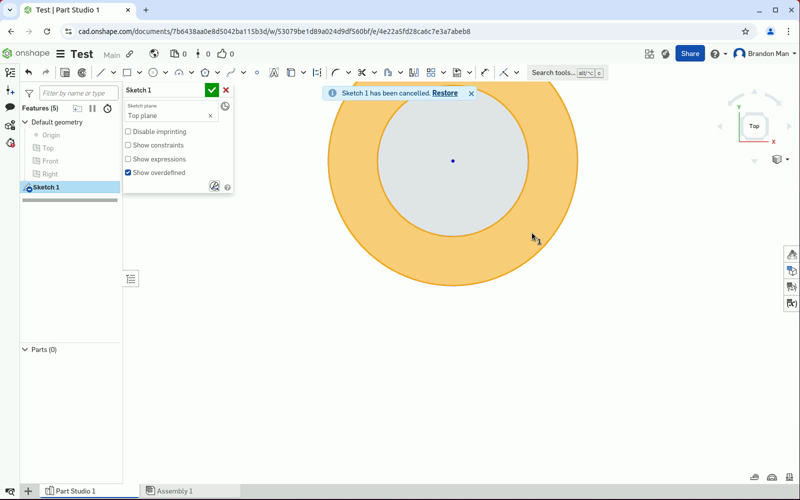
scroll(-6)
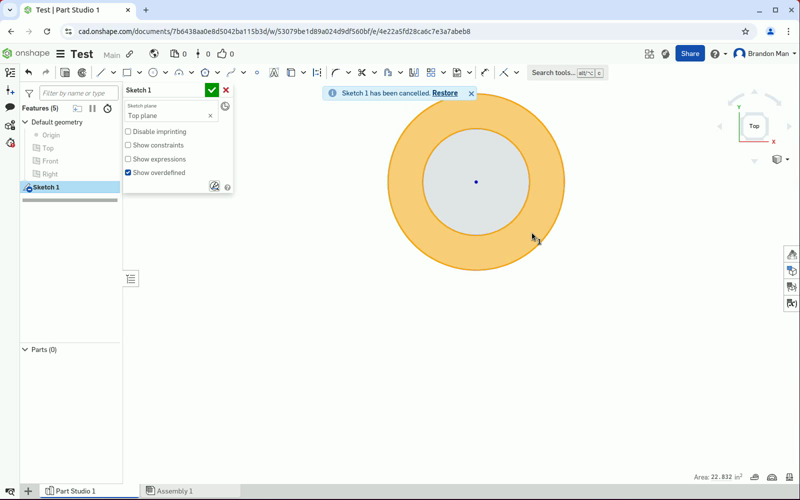
scroll(-6)
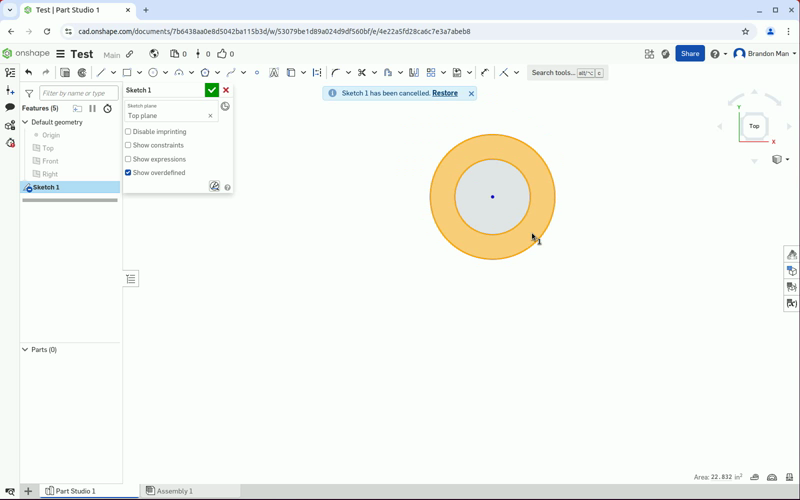
scroll(-6)
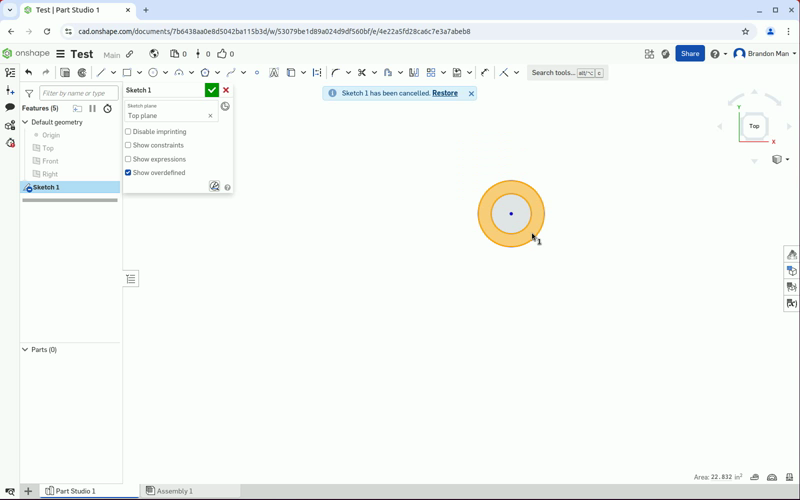
scroll(-6)
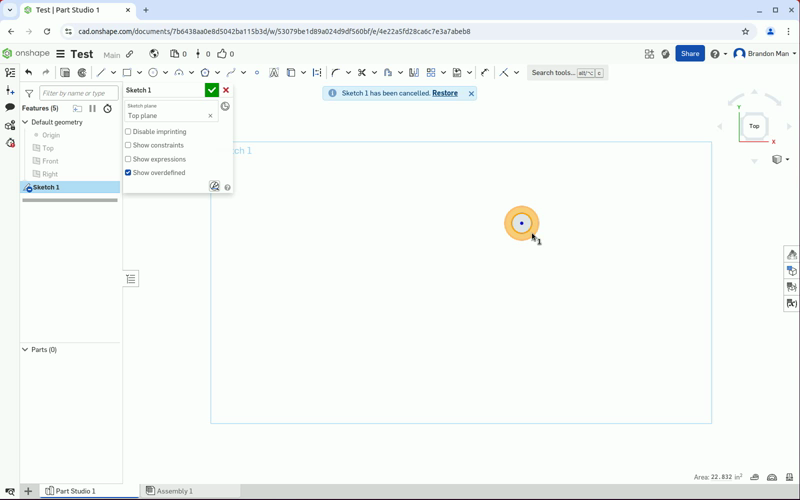
mouse_move(73, 352)
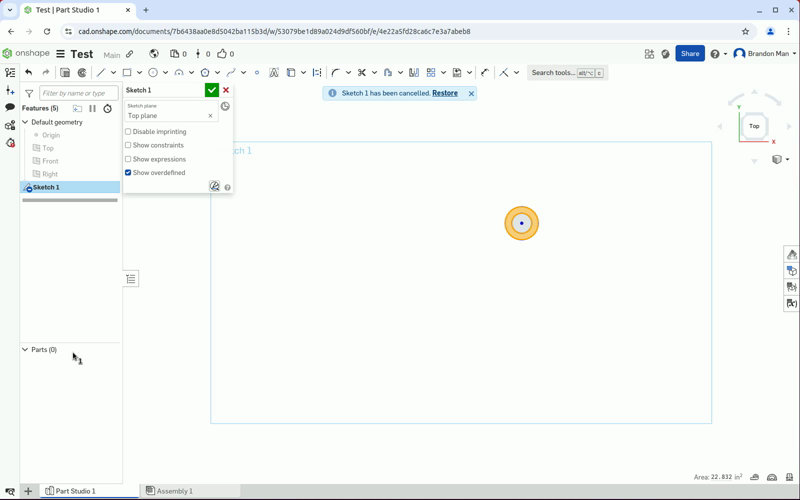
key(shift+y)
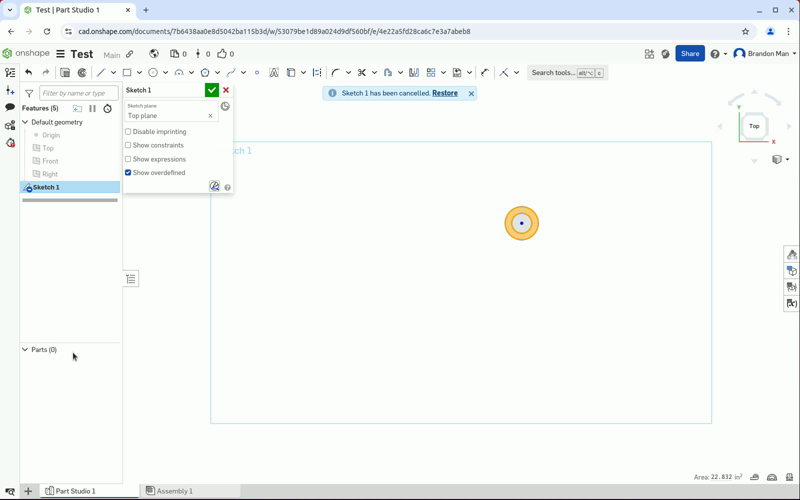
key(shift+e)
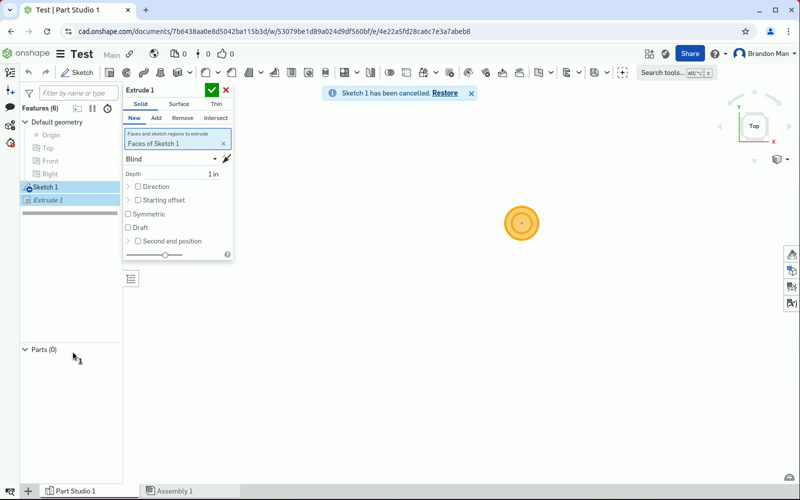
mouse_move(143, 106)
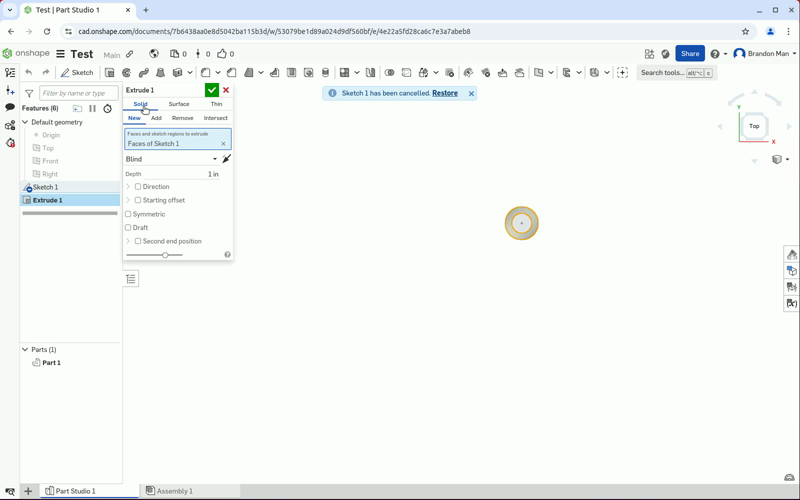
click(143, 106)
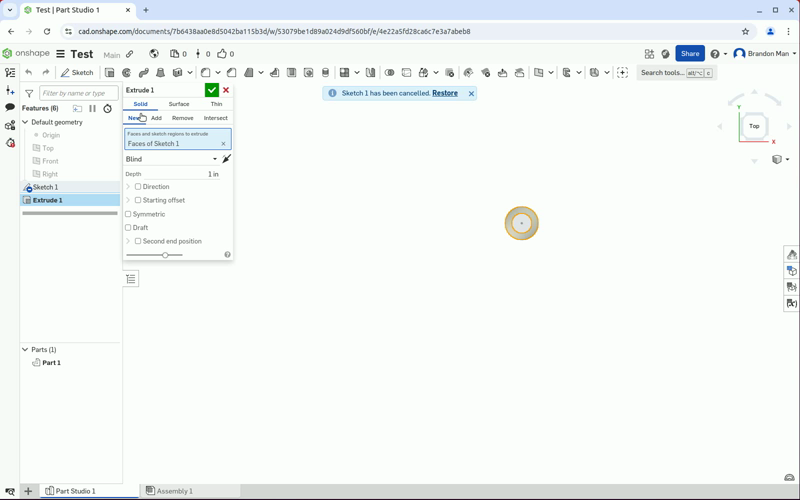
mouse_move(137, 120)
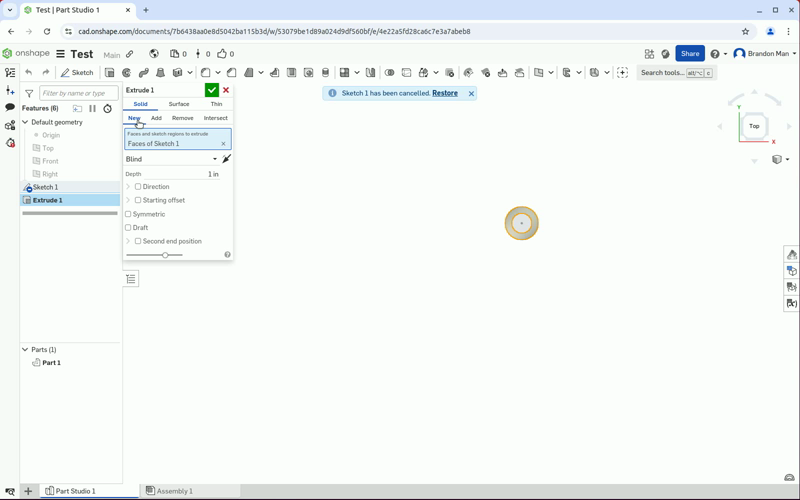
click(137, 120)
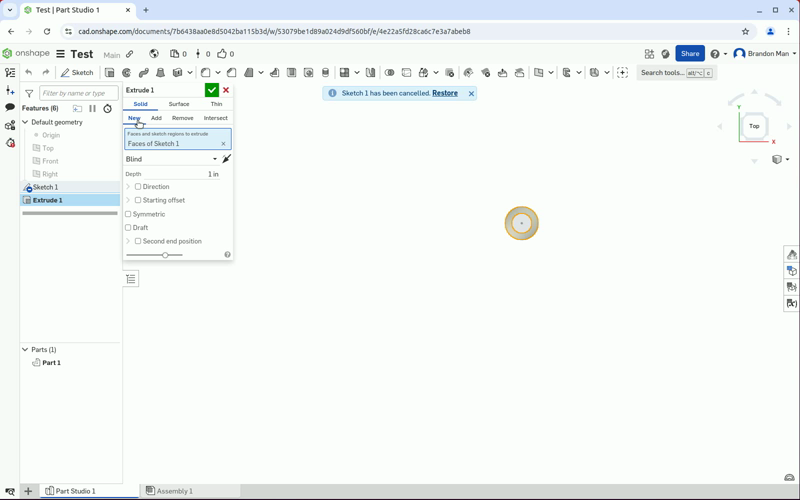
key(tab, 4)
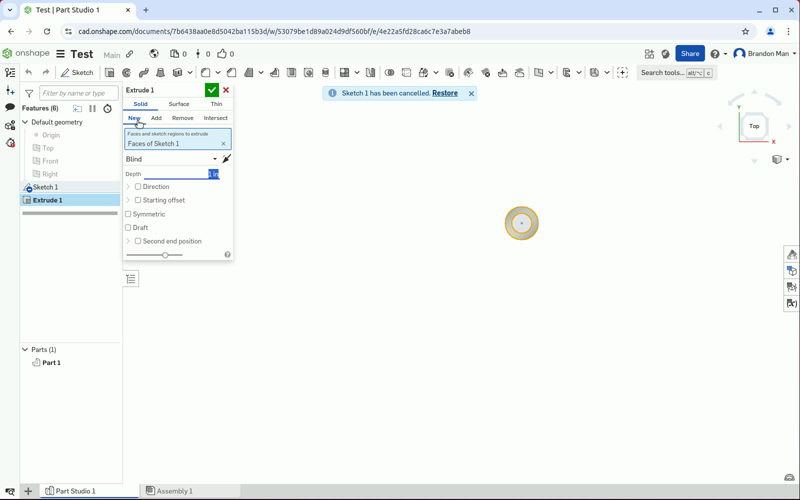
text(5.296)
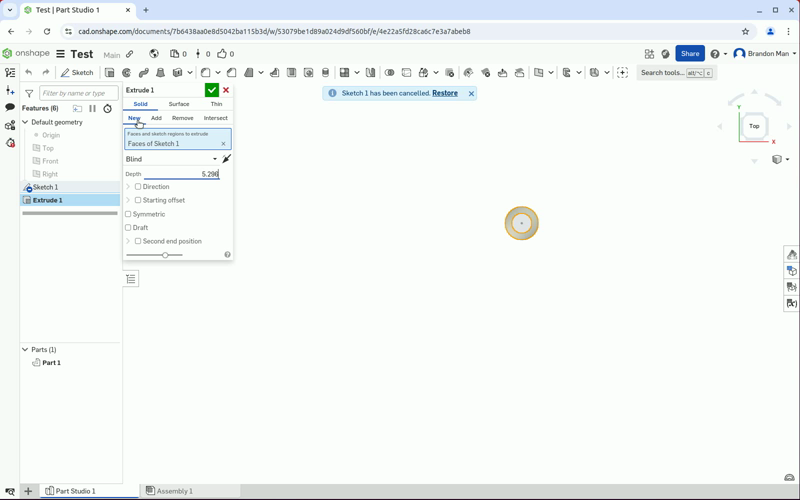
key(enter)
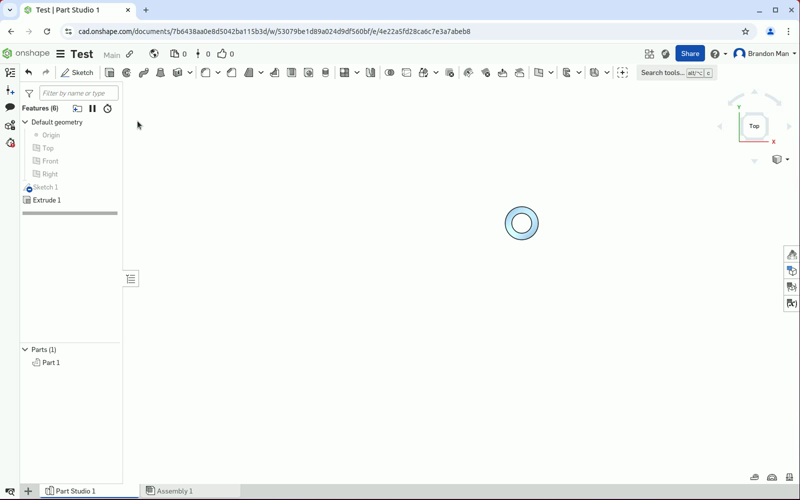
key(shift+h)
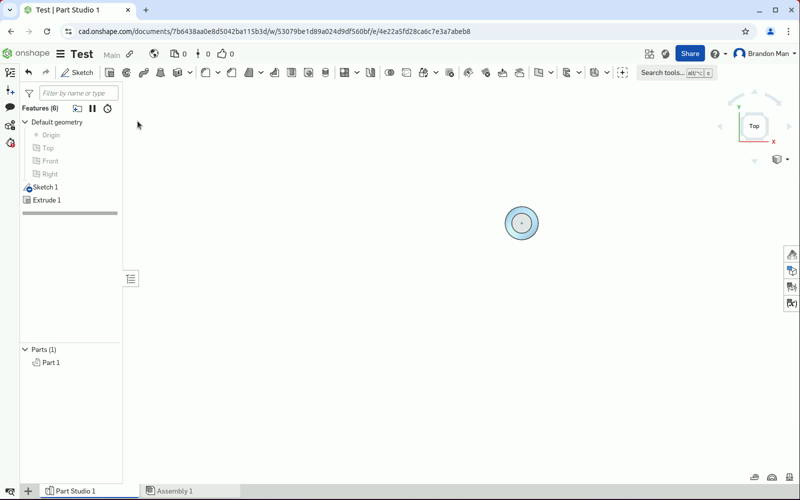
key(shift+h)
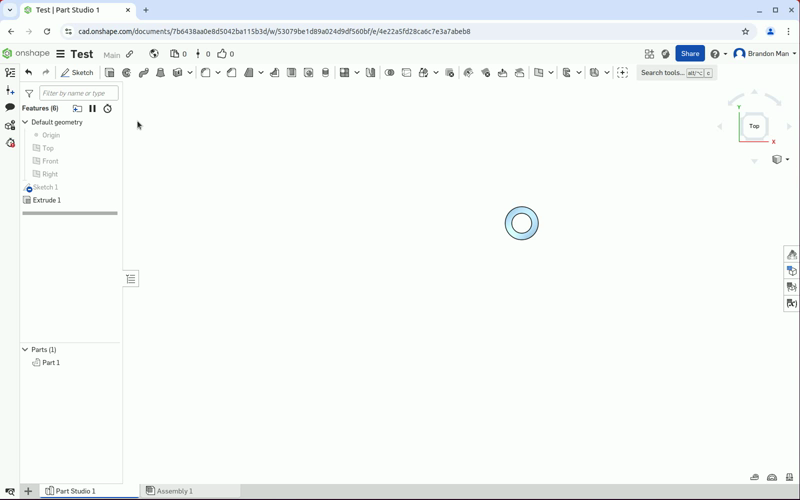
mouse_move(73, 189)
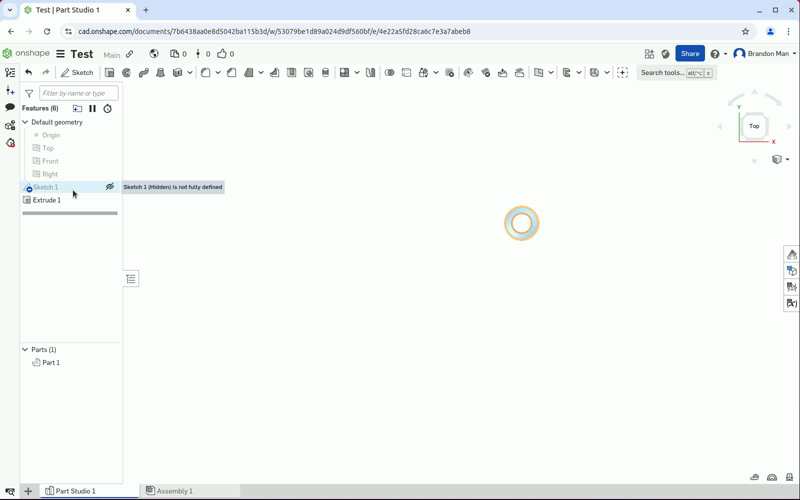
click(73, 189)
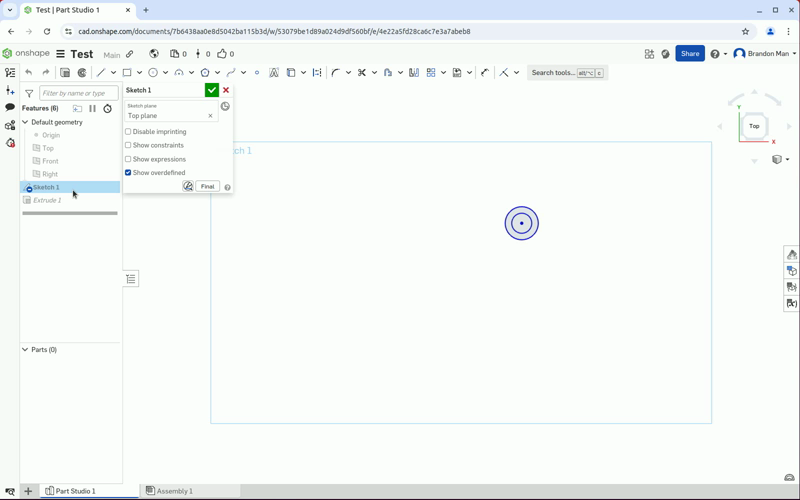
mouse_move(229, 92)
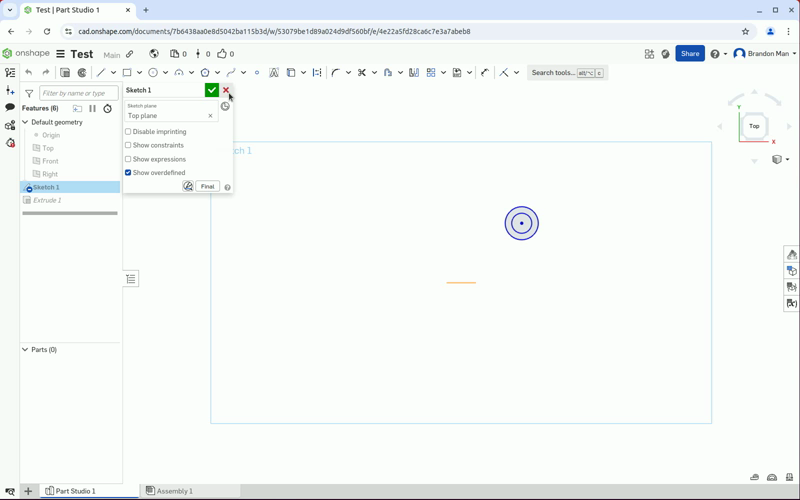
click(229, 92)
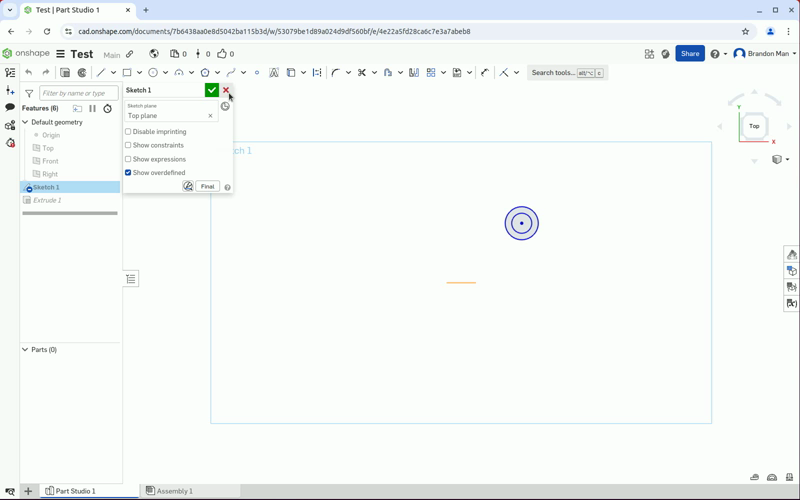
key(shift+s)
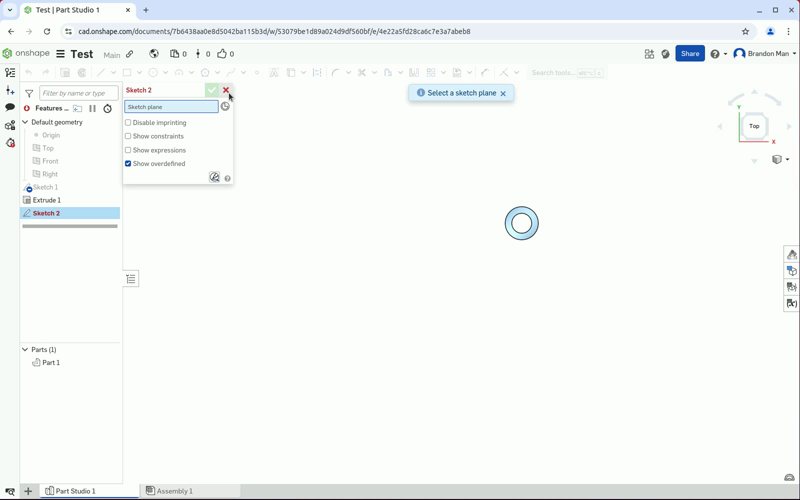
mouse_move(73, 150)
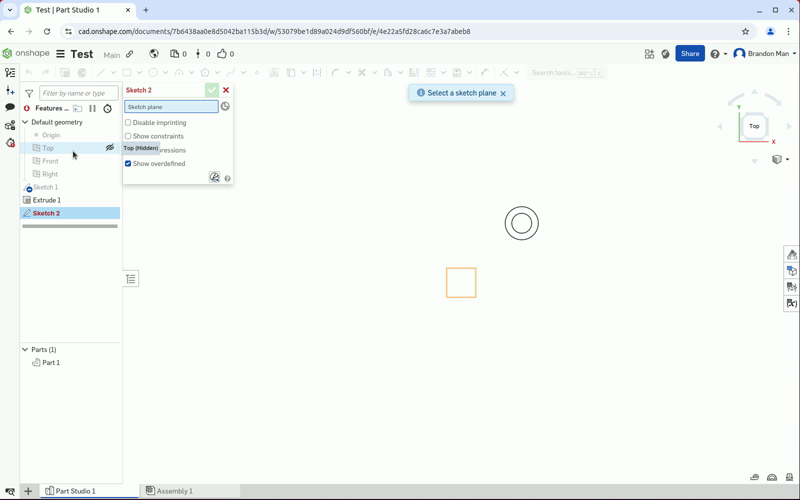
click(73, 150)
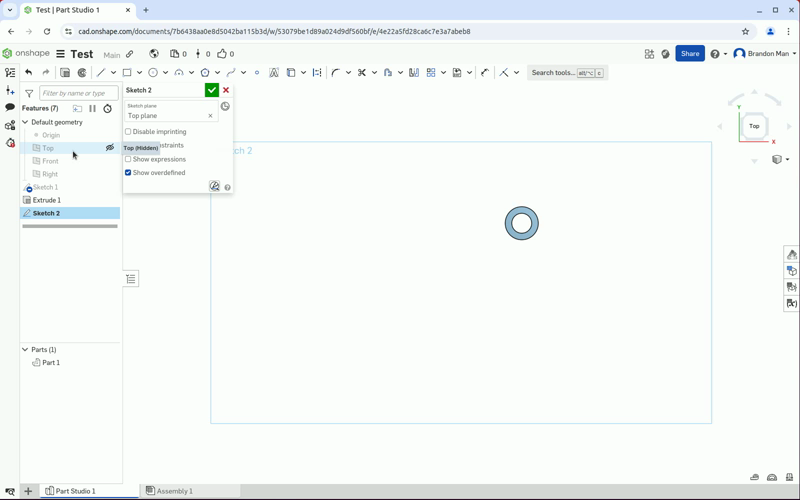
mouse_move(73, 352)
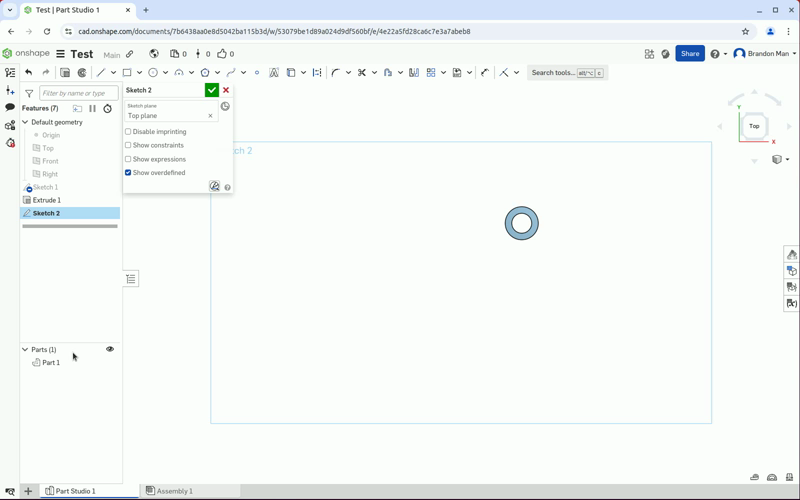
key(y)
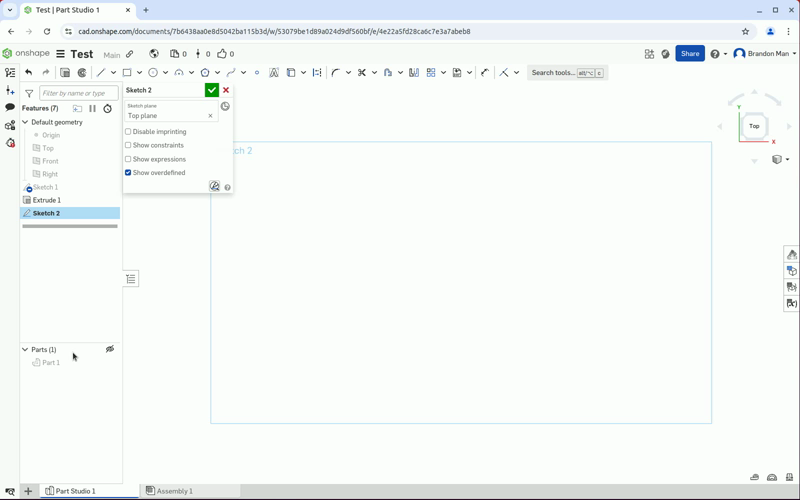
key(a)
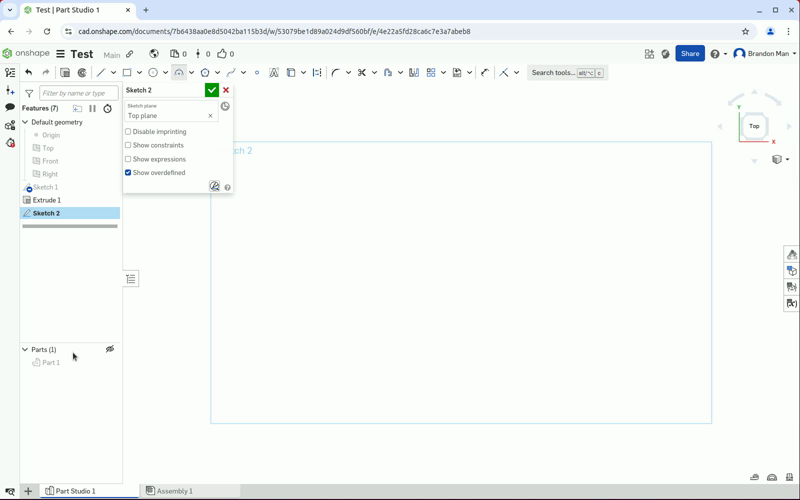
key_down(shift)
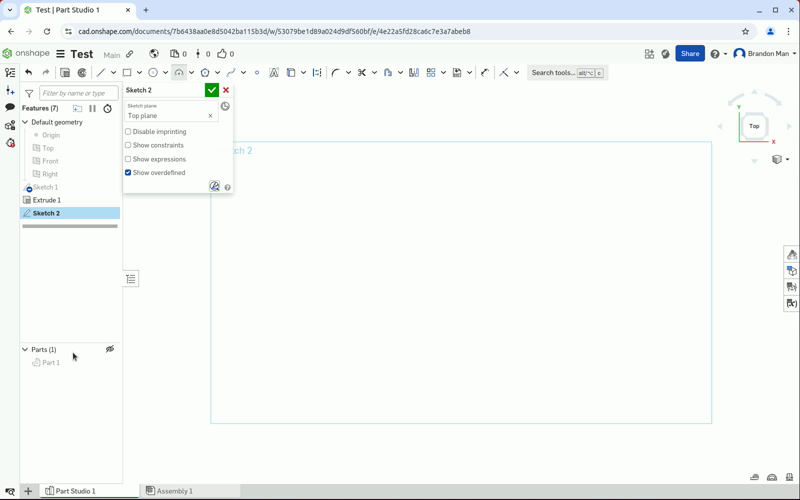
mouse_move(495, 223)
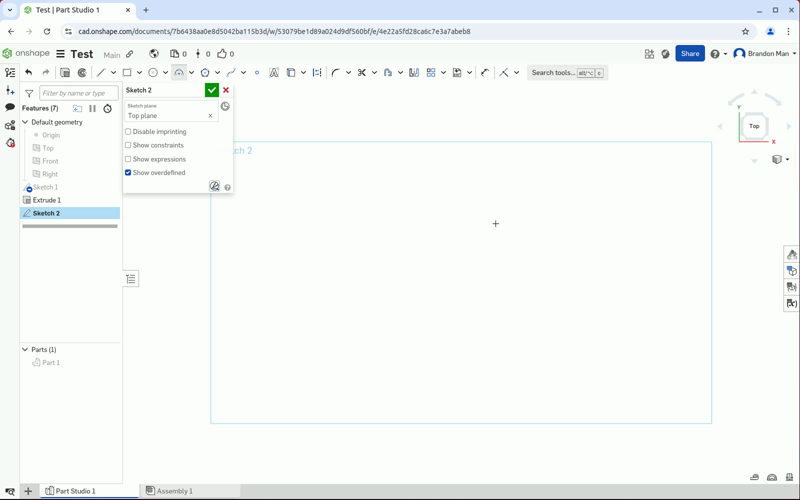
click(495, 223)
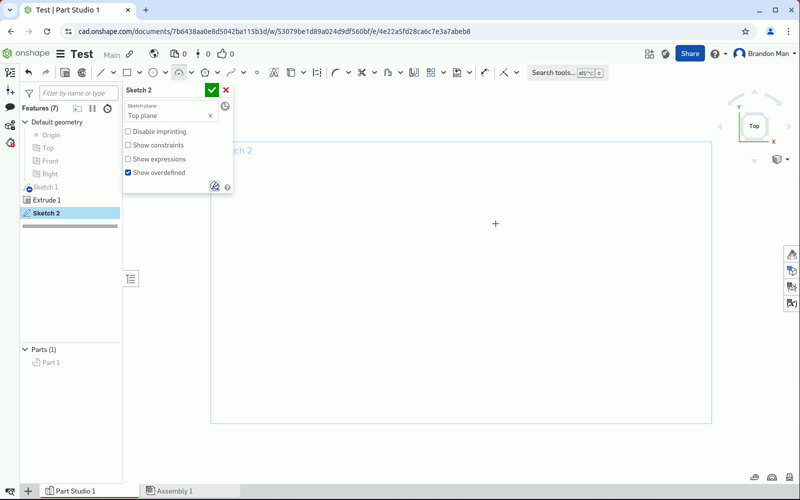
key_up(shift)
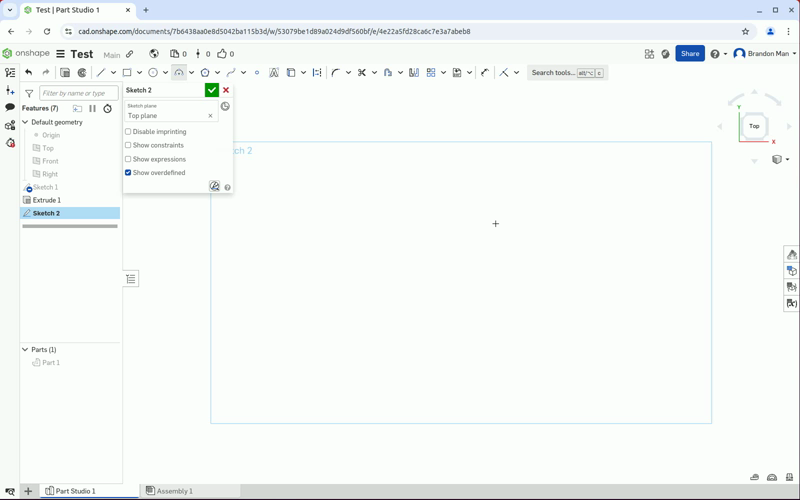
key_down(shift)
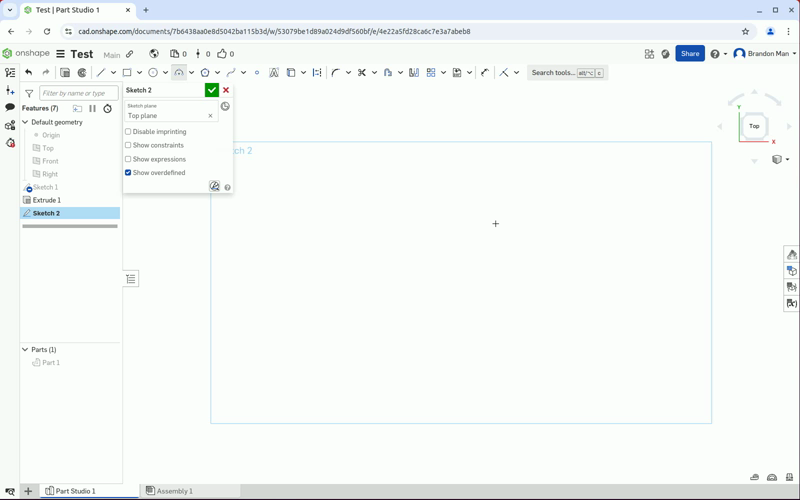
mouse_move(548, 223)
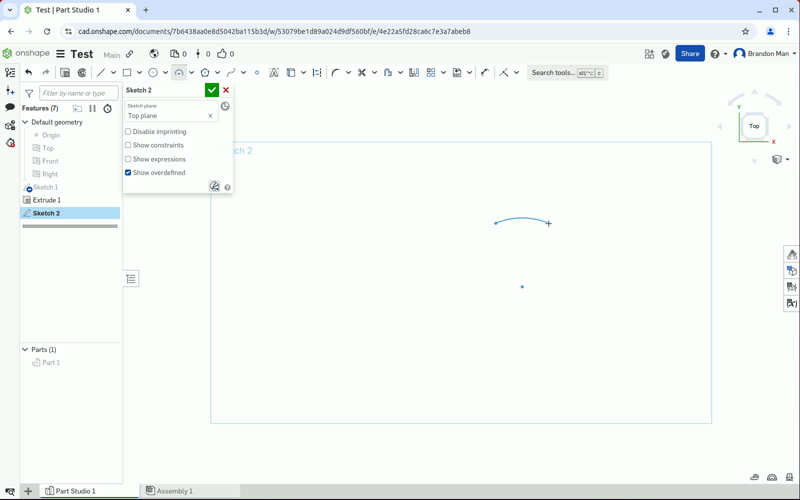
click(548, 223)
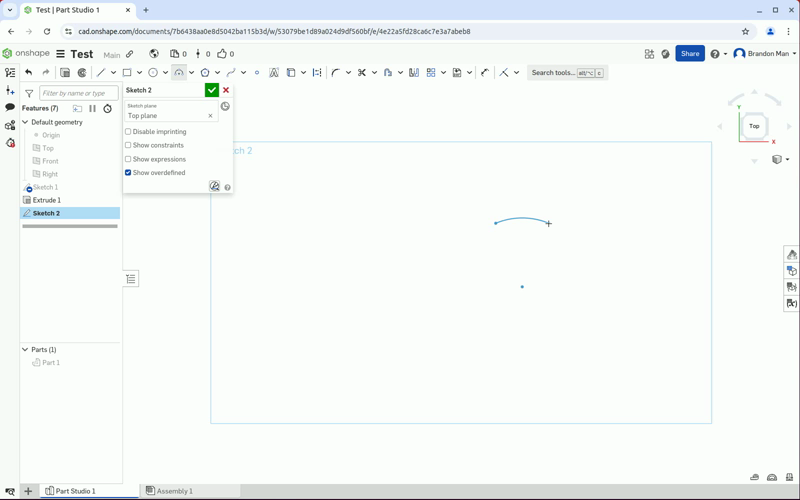
mouse_move(522, 249)
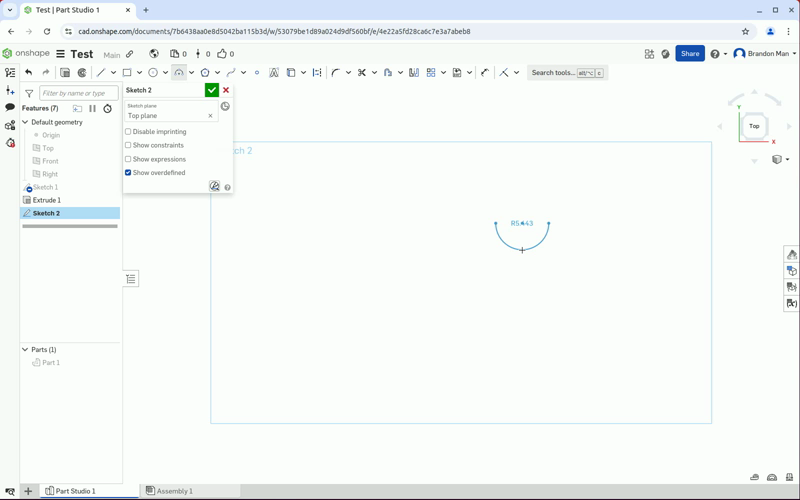
click(522, 249)
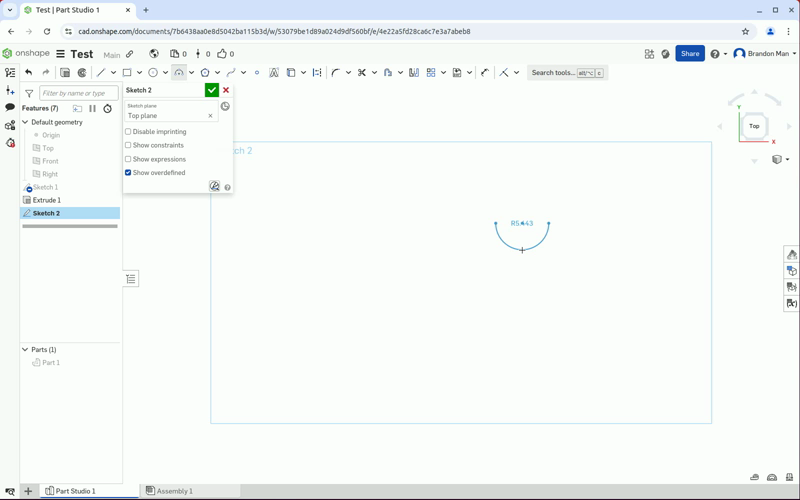
key_up(shift)
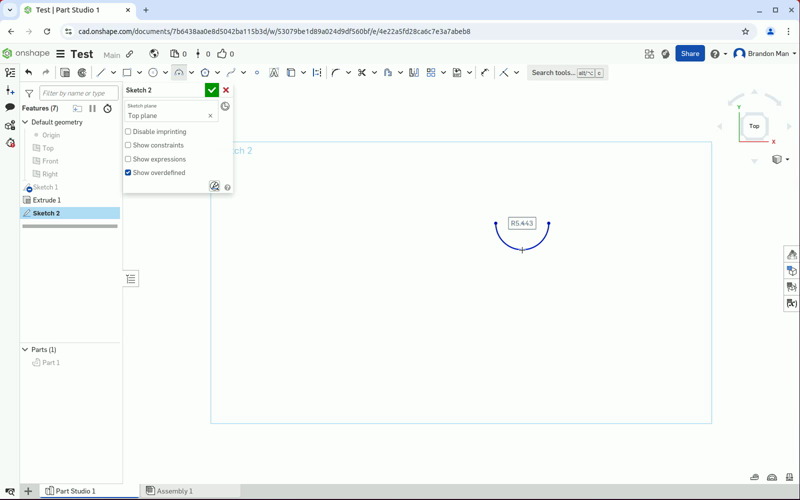
key(esc)
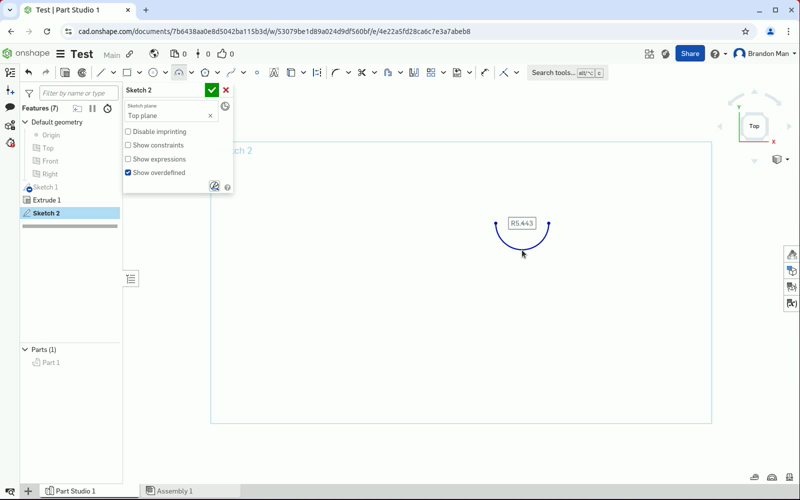
key(l)
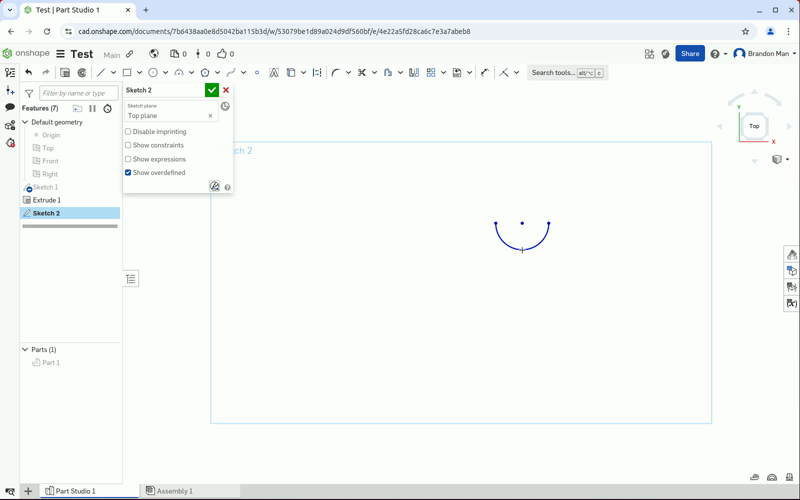
mouse_move(548, 223)
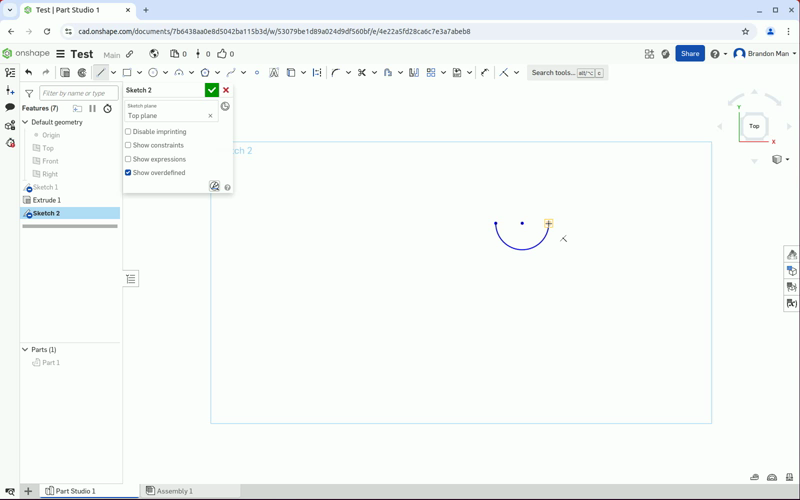
click(548, 223)
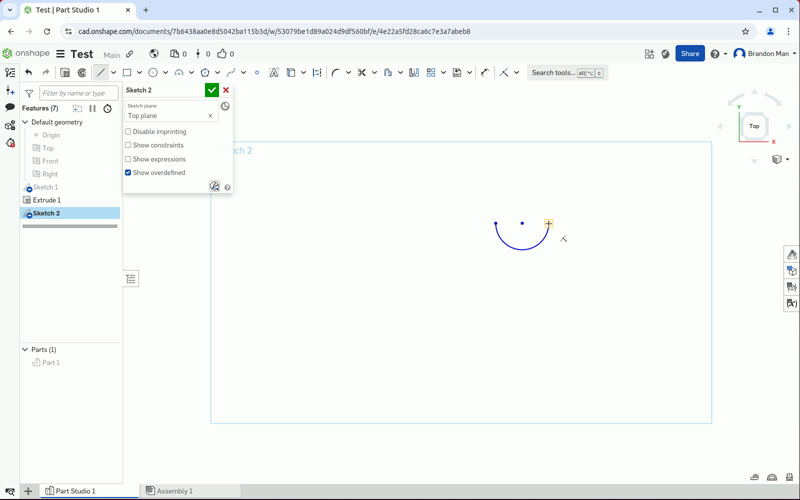
key_down(shift)
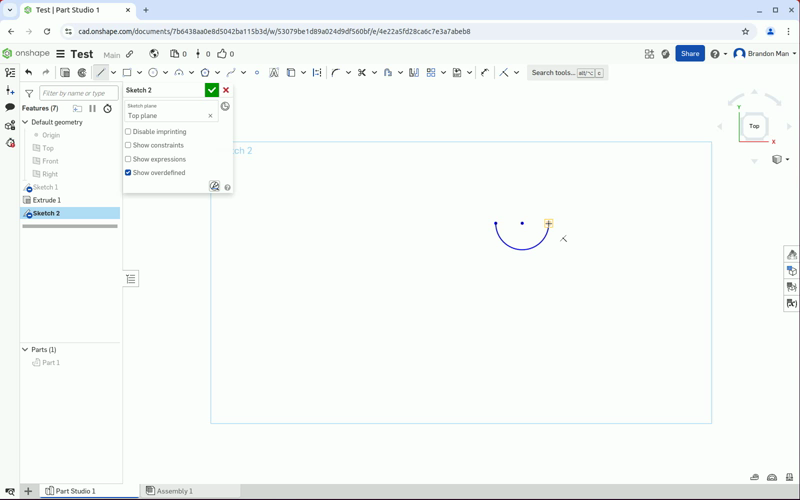
mouse_move(578, 223)
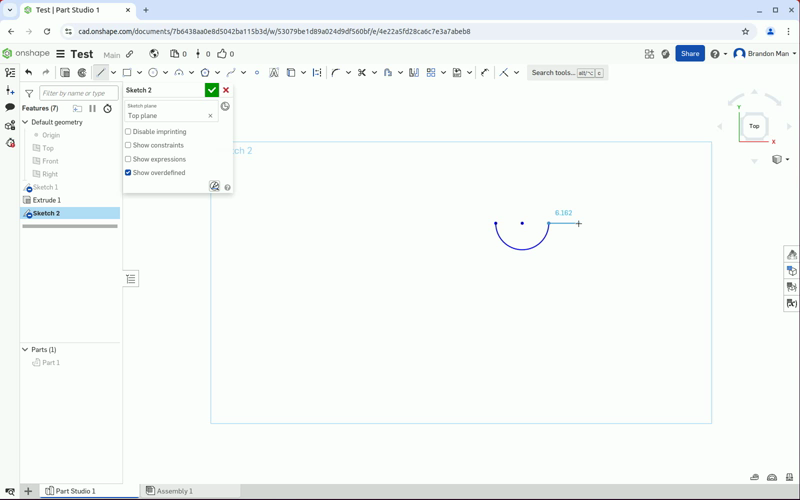
mouse_move(548, 169)
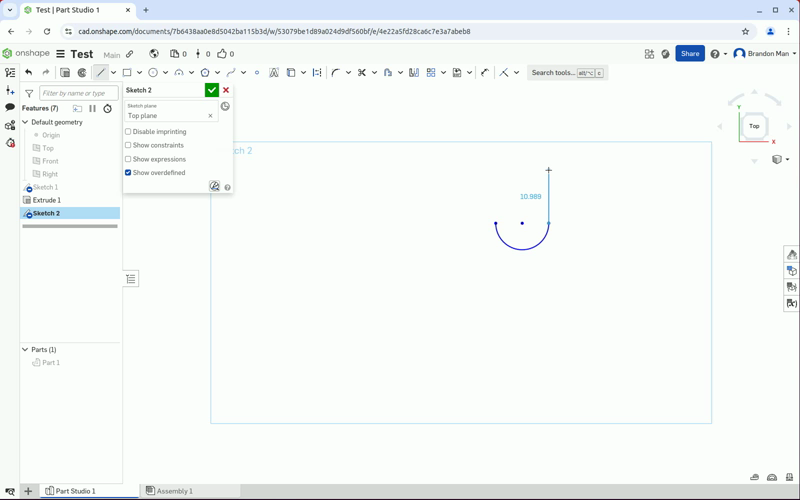
click(548, 169)
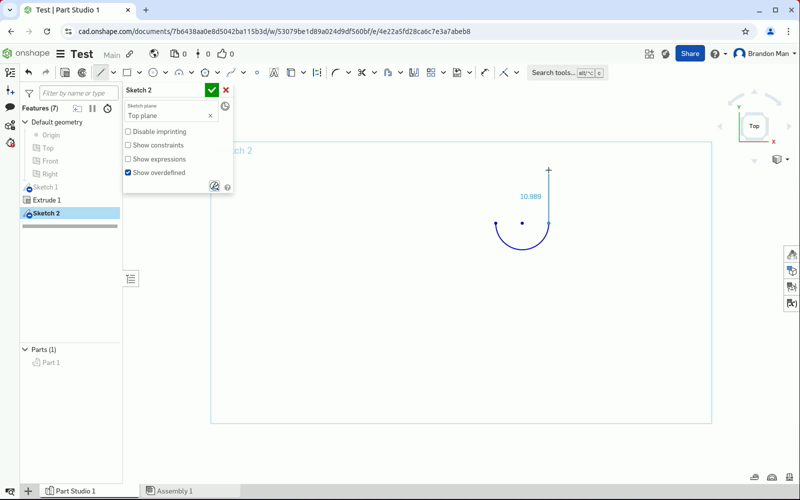
key_up(shift)
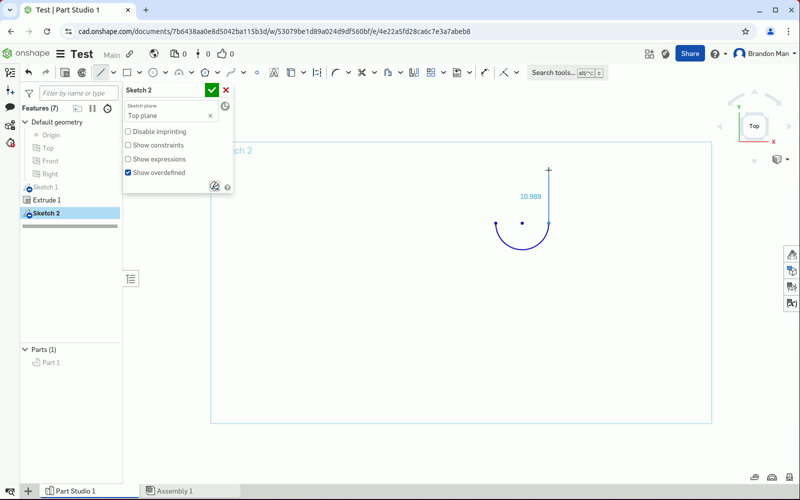
key_down(shift)
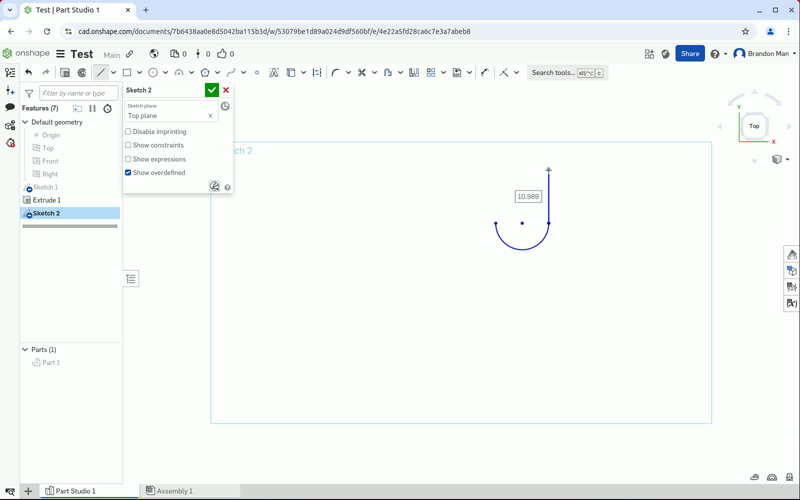
mouse_move(578, 169)
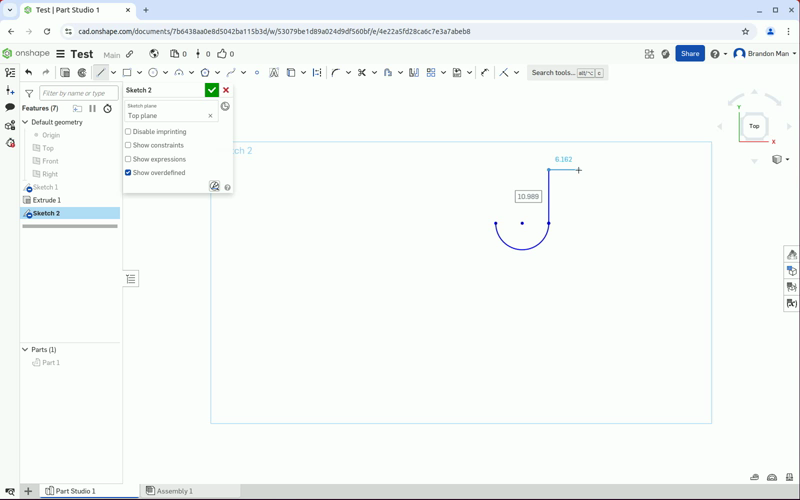
mouse_move(495, 169)
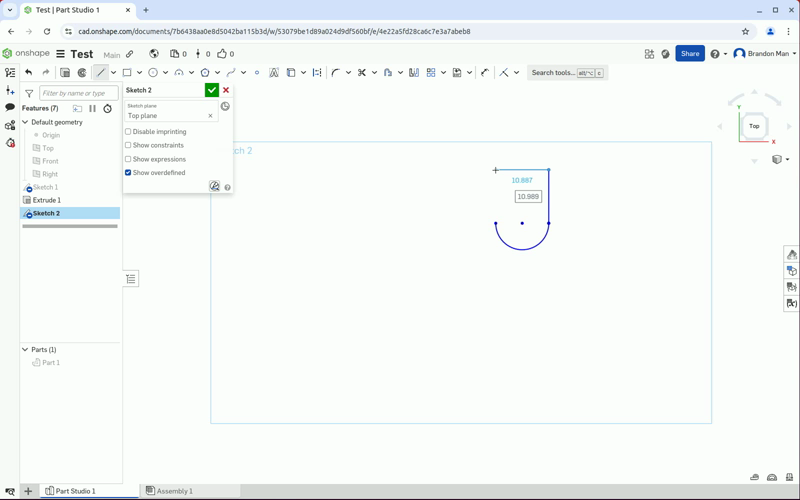
click(495, 169)
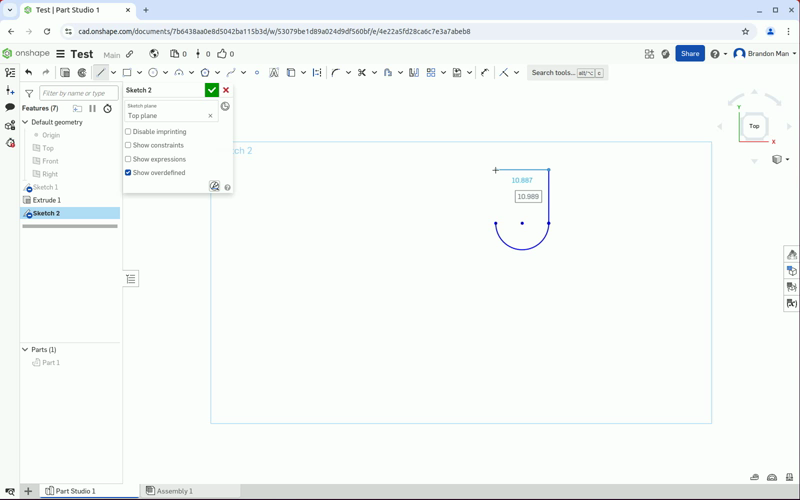
key_up(shift)
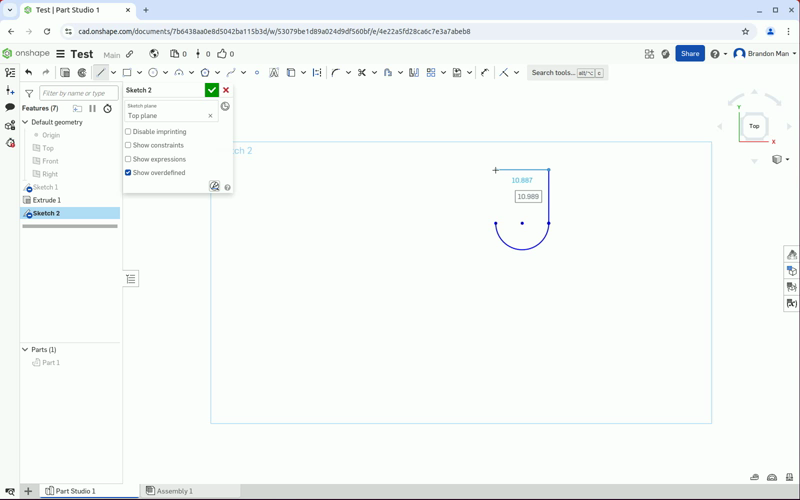
key_down(shift)
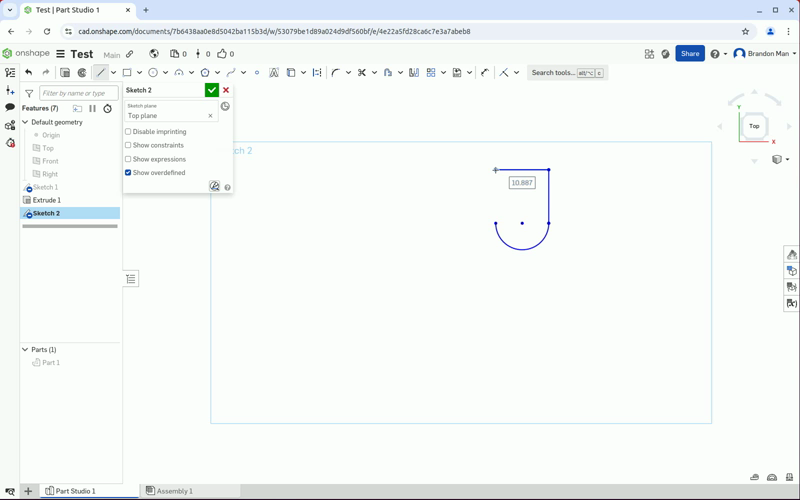
mouse_move(525, 169)
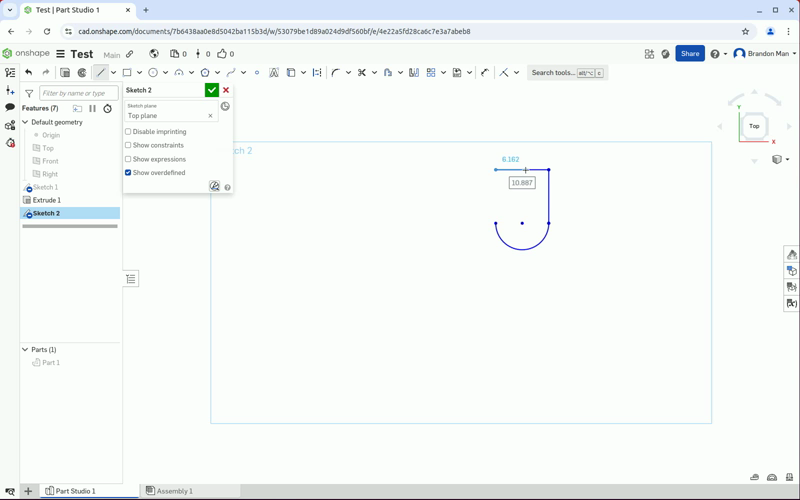
mouse_move(495, 210)
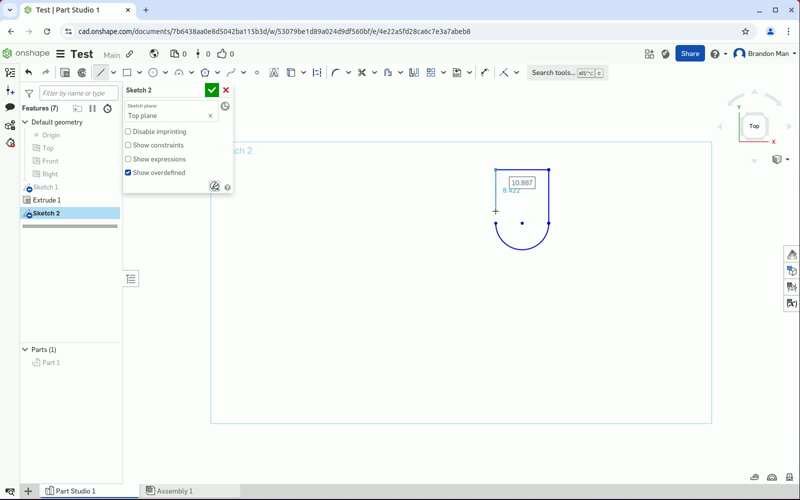
click(495, 210)
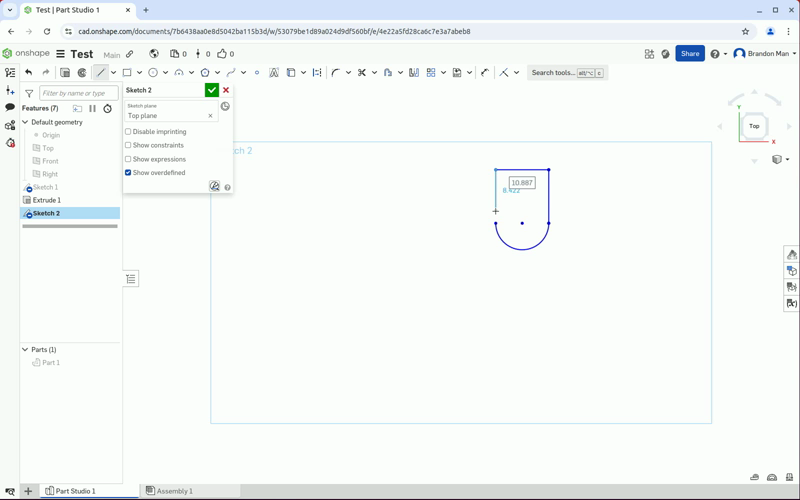
key_up(shift)
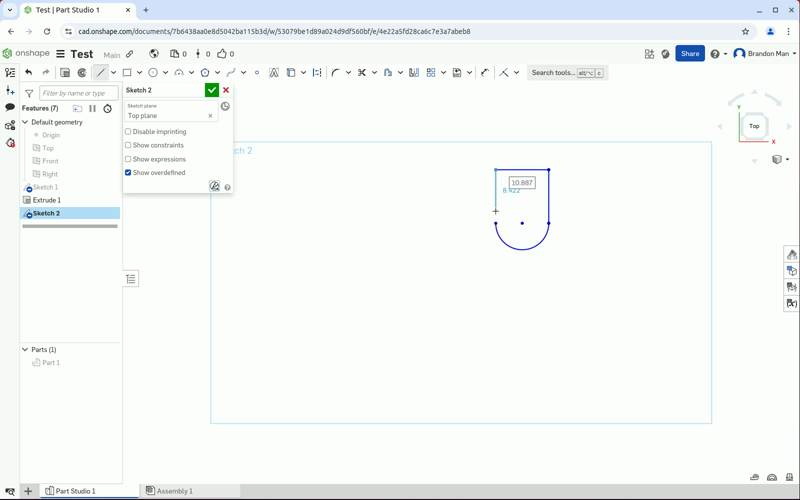
mouse_move(525, 210)
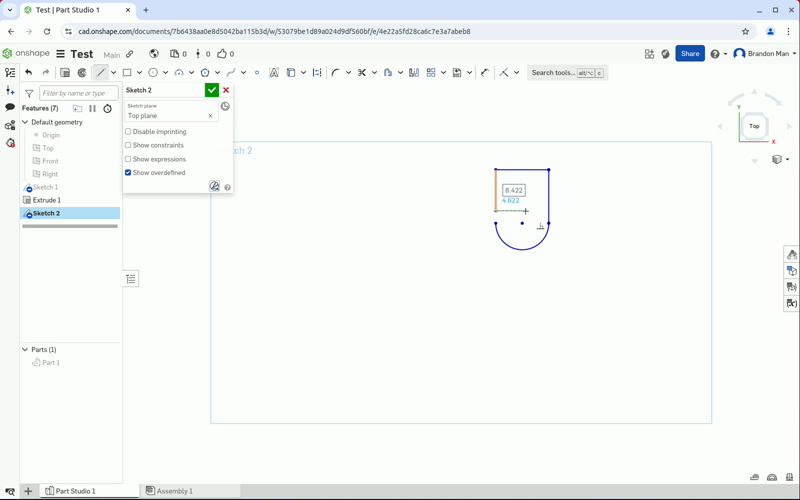
key_down(shift)
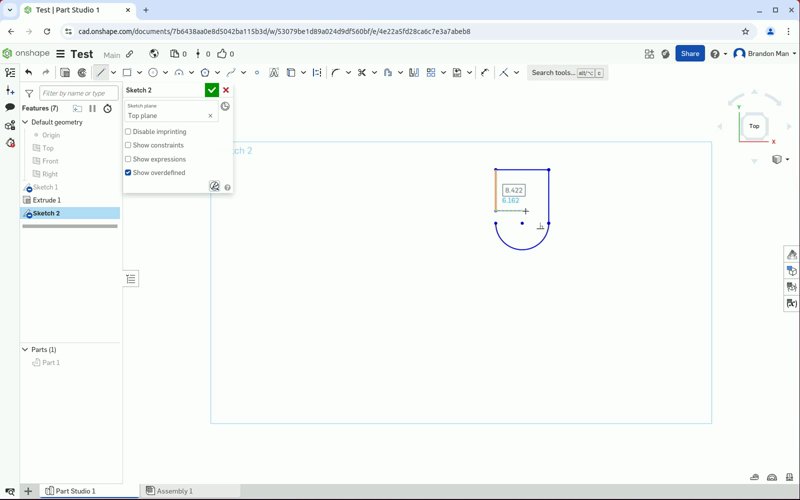
mouse_move(495, 223)
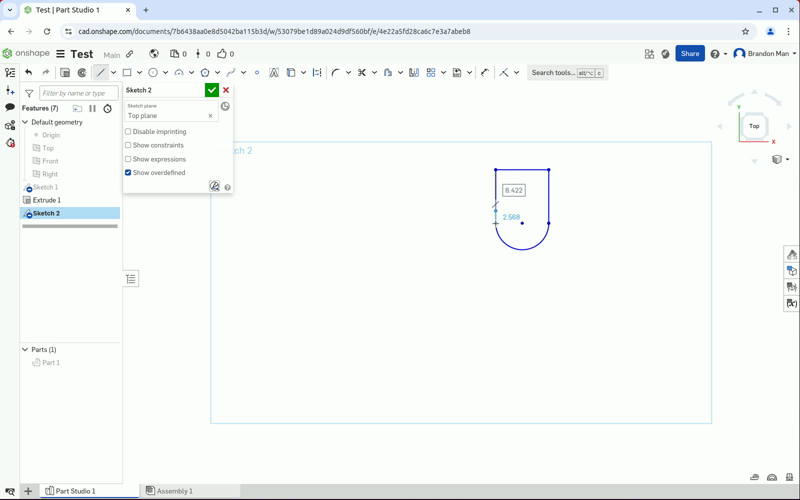
key_up(shift)
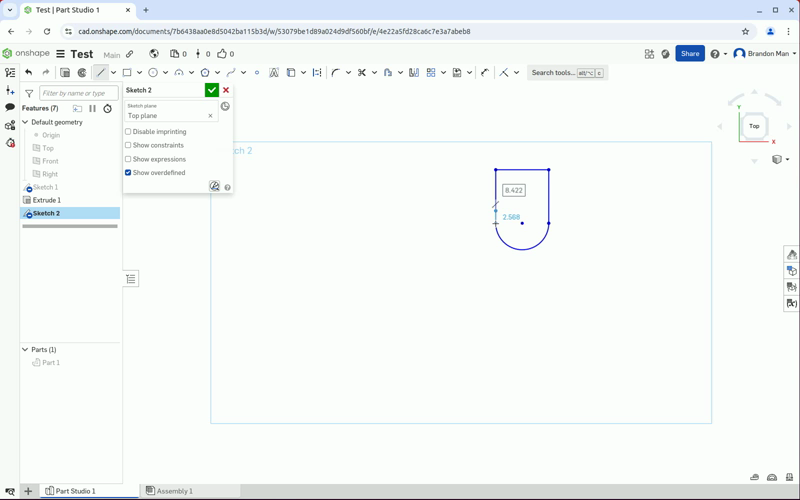
click(495, 223)
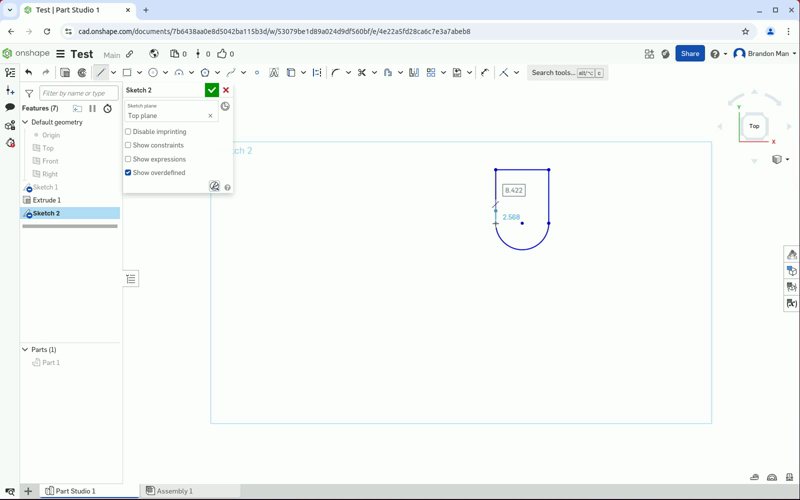
key(esc)
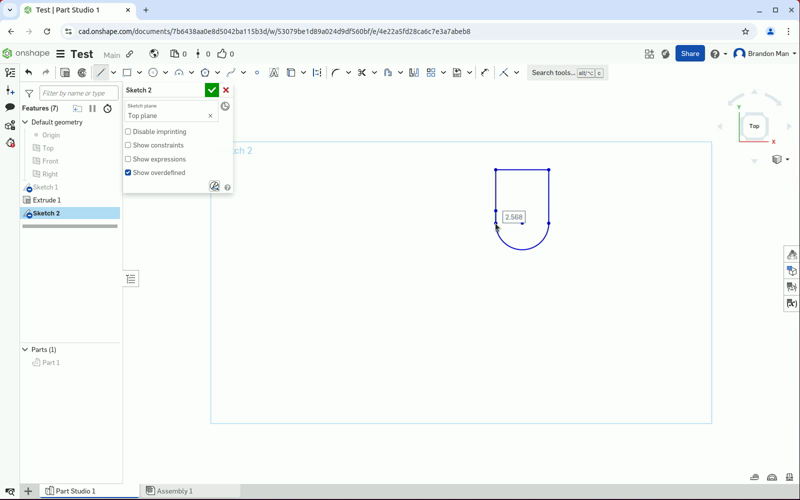
key(c)
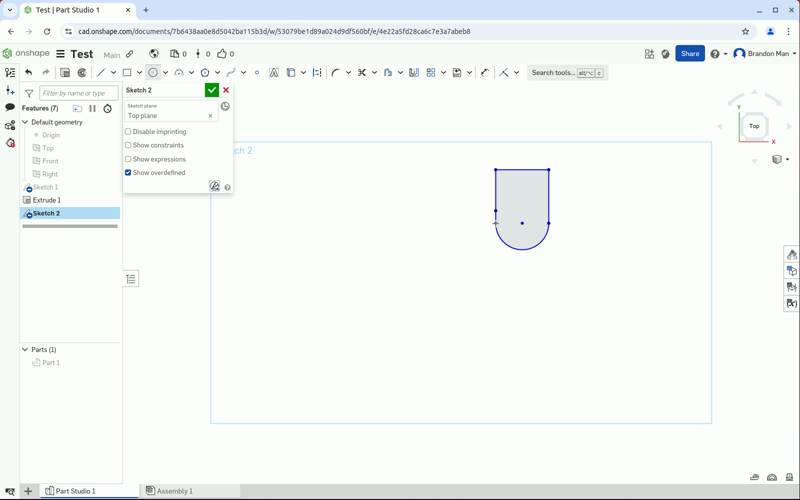
key_down(shift)
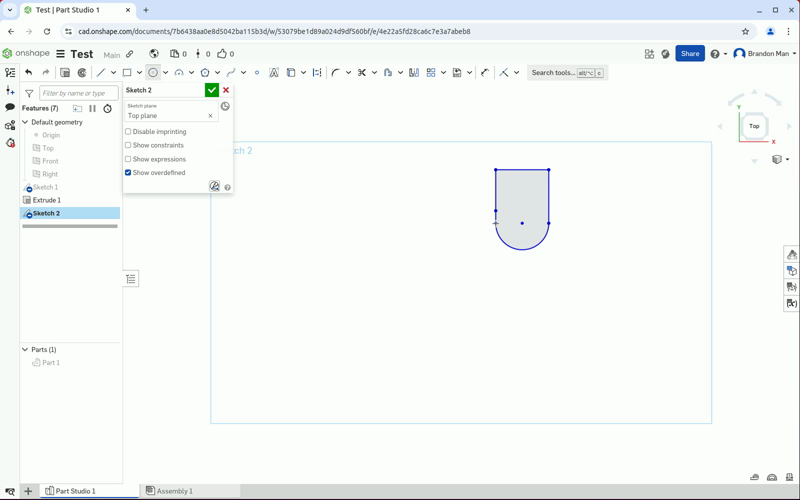
mouse_move(522, 223)
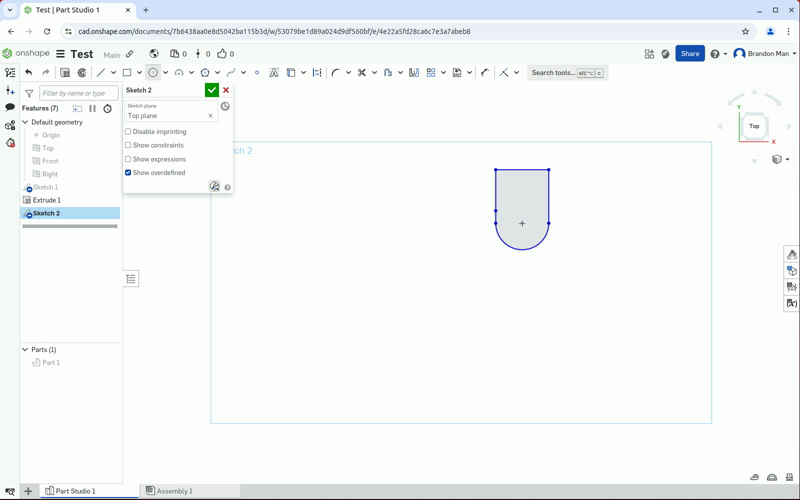
click(522, 223)
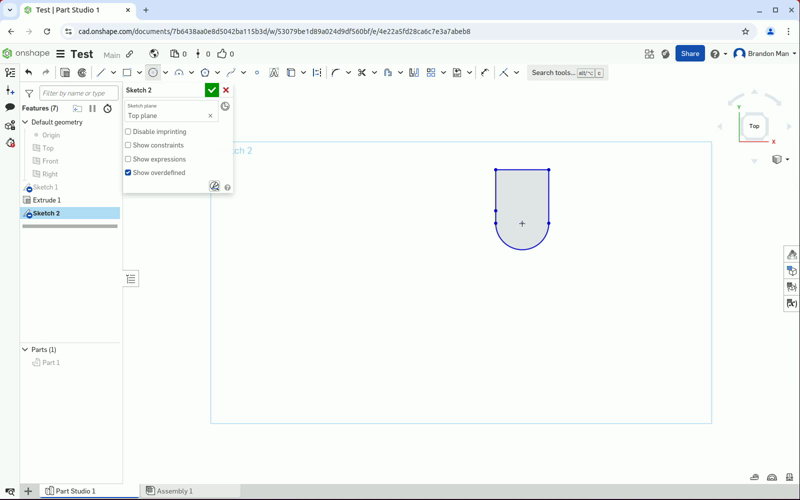
key_up(shift)
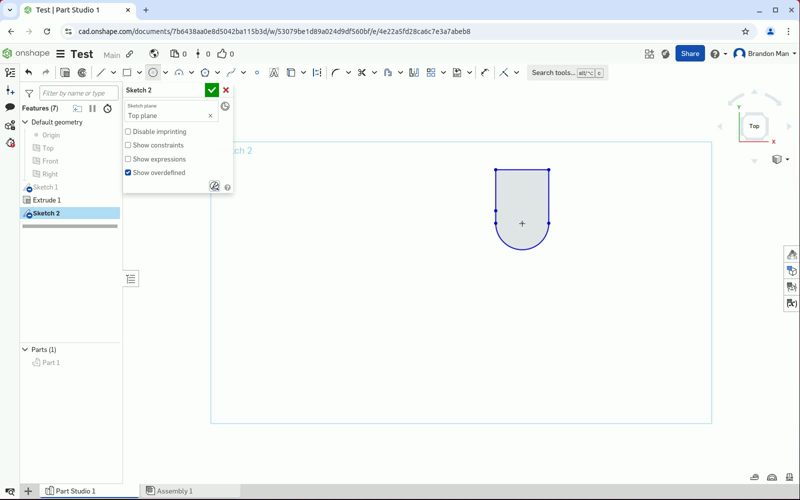
mouse_move(538, 223)
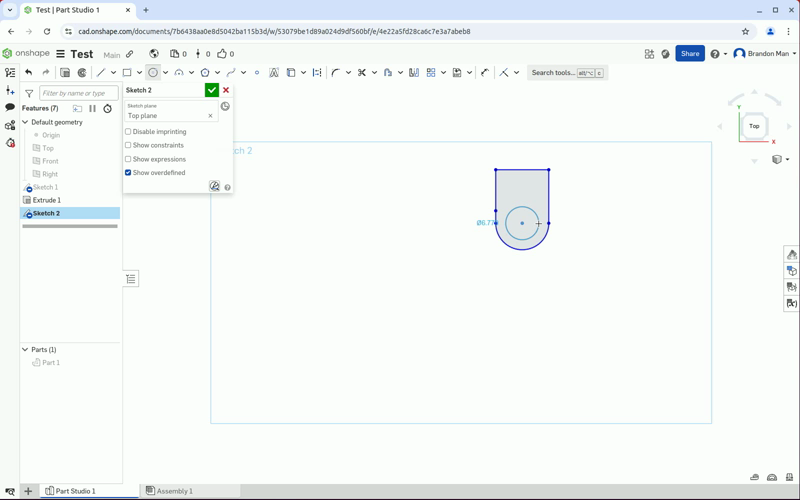
click(538, 223)
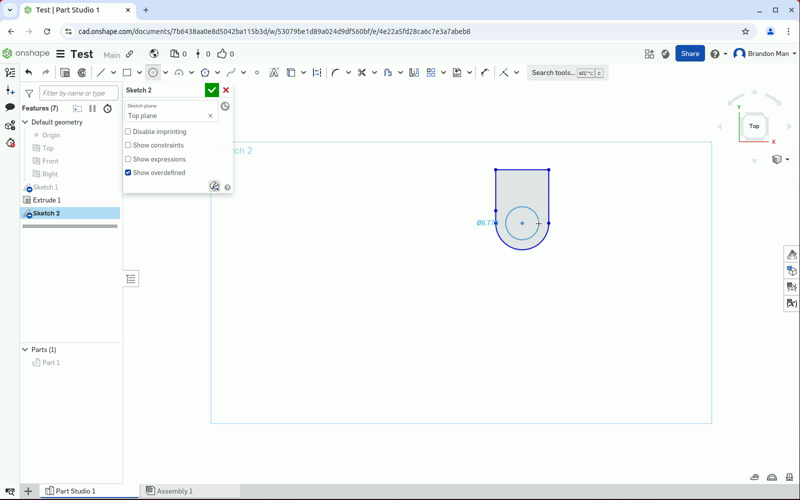
key(esc)
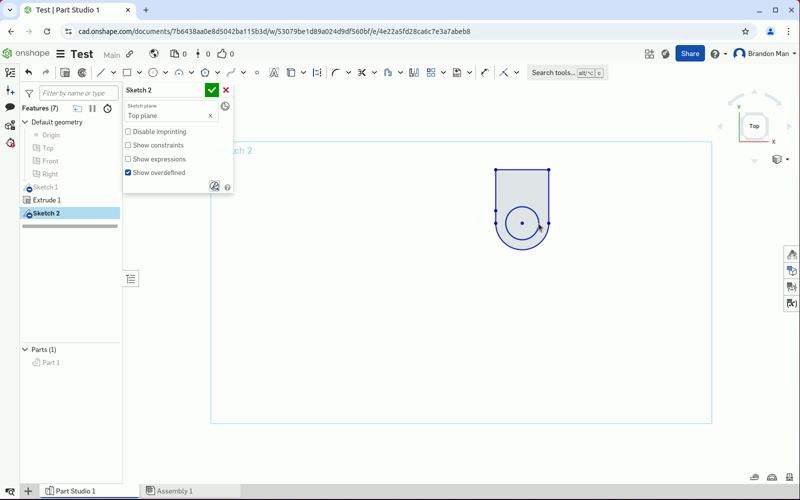
mouse_move(535, 174)
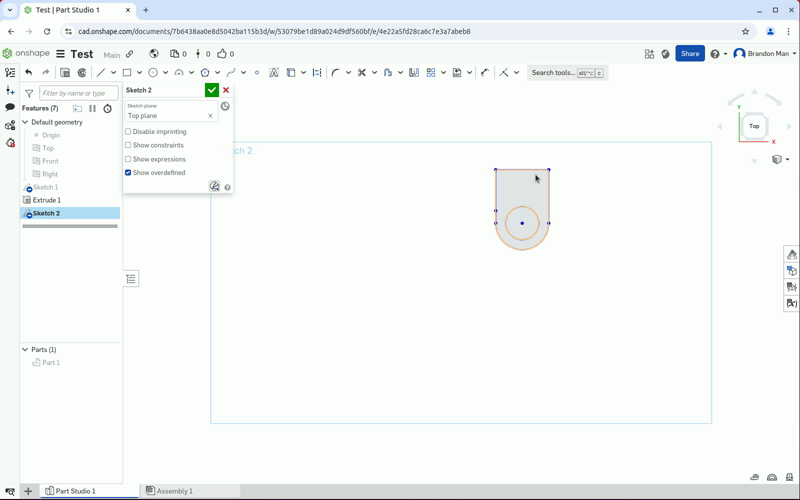
click(535, 174)
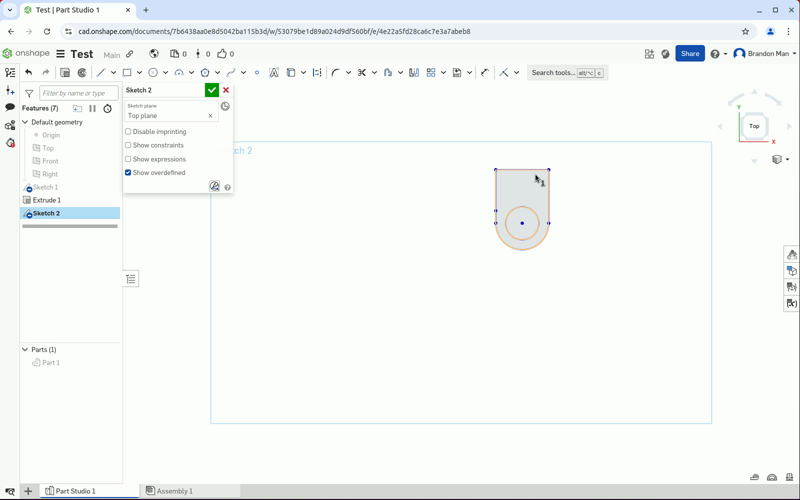
mouse_move(73, 352)
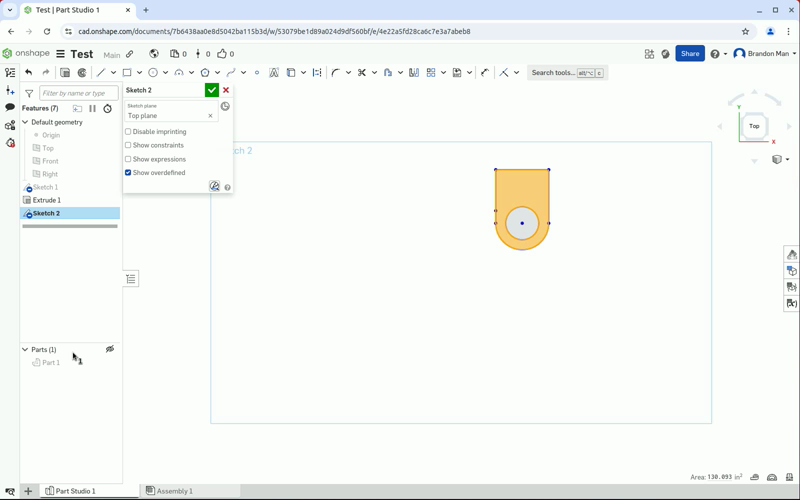
key(shift+y)
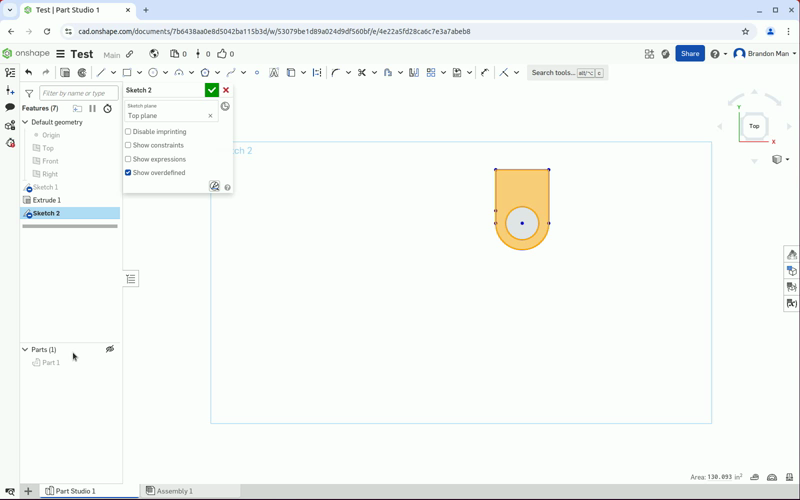
key(shift+e)
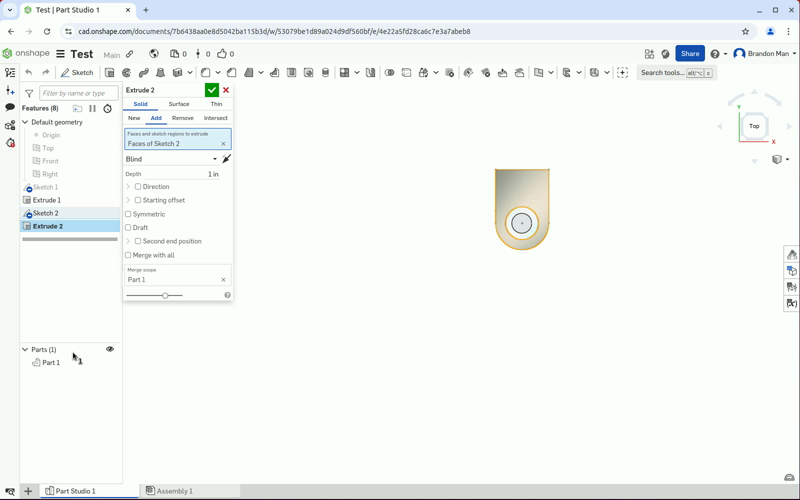
mouse_move(143, 106)
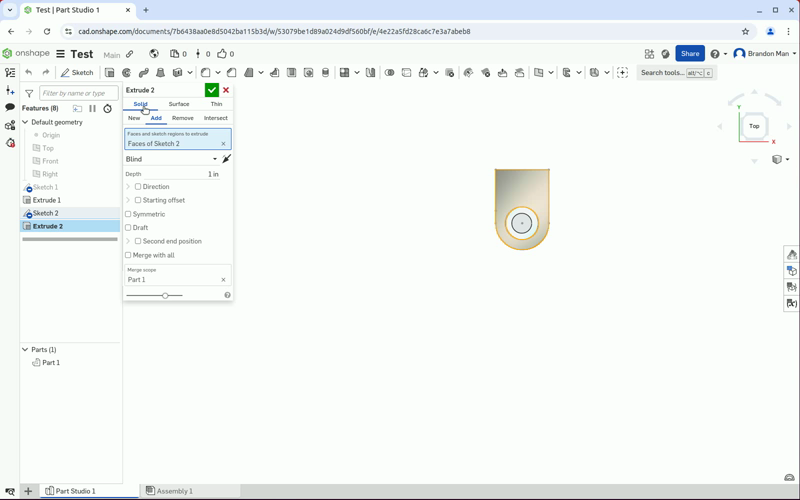
click(143, 106)
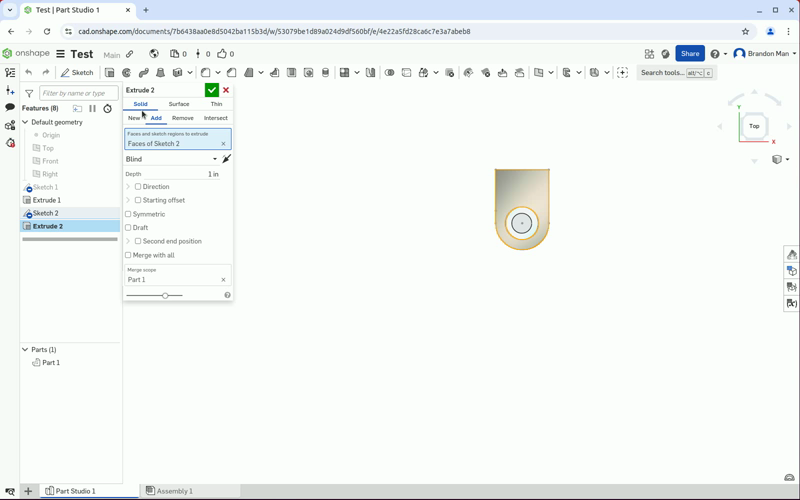
mouse_move(137, 120)
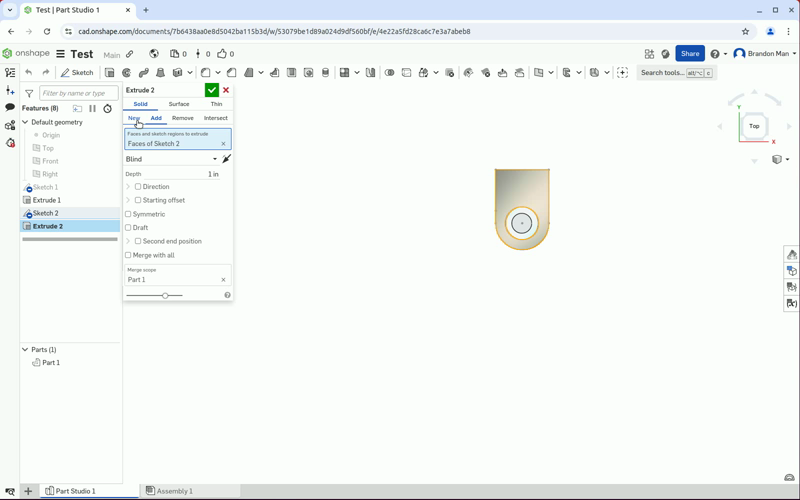
click(137, 120)
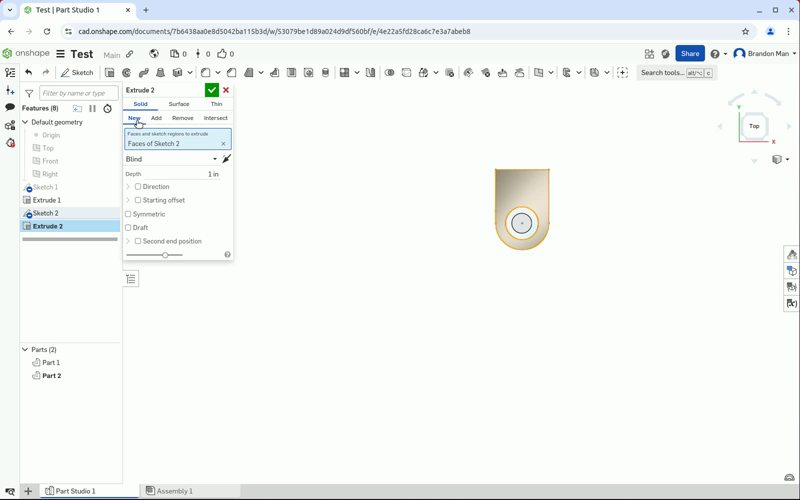
key(tab, 4)
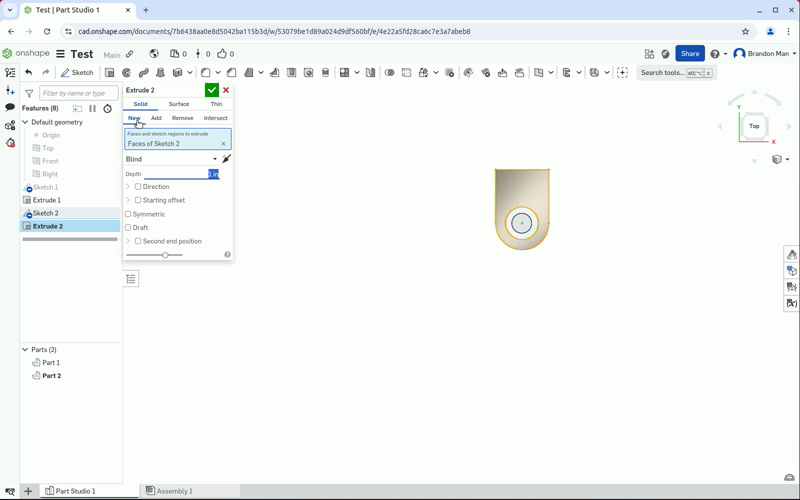
text(5.296)
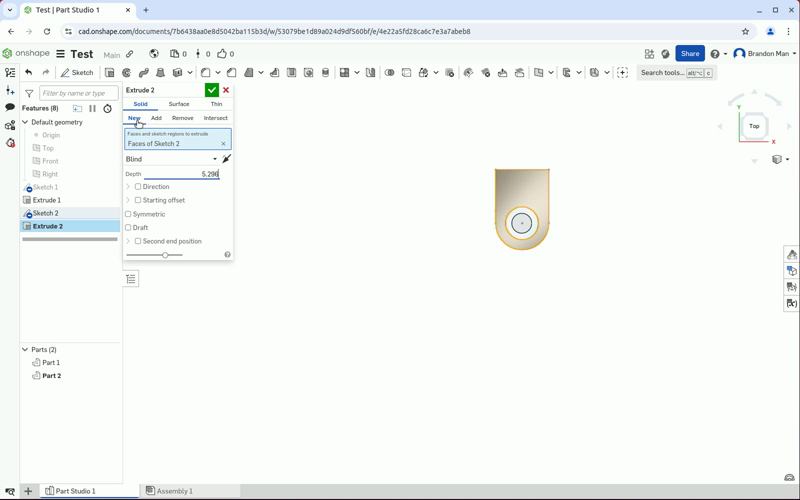
key(enter)
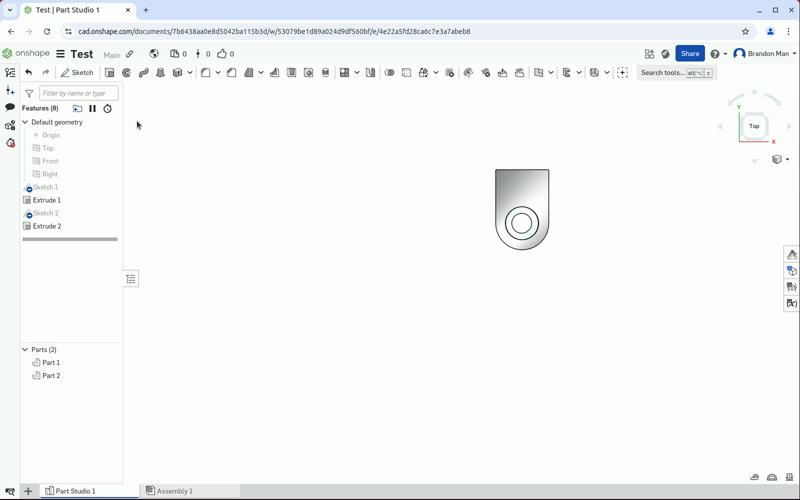
key(shift+h)
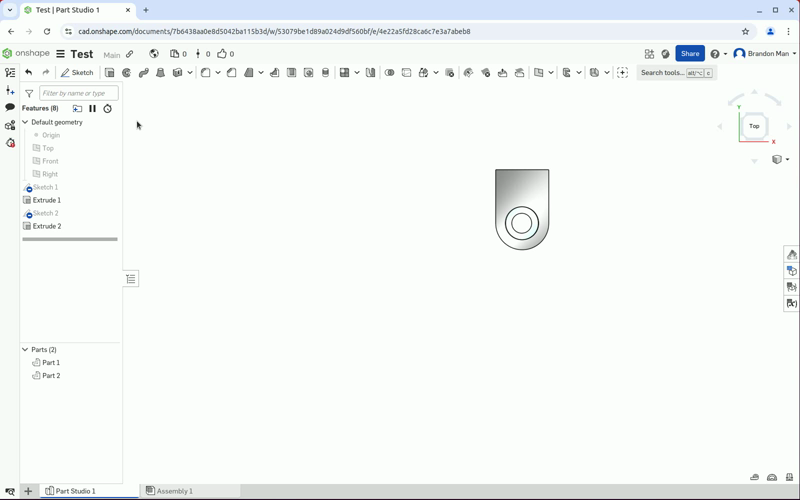
key(shift+h)
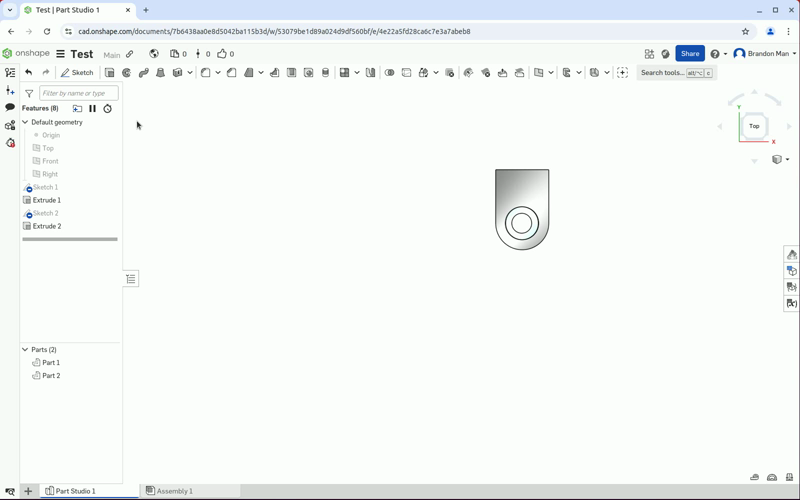
mouse_move(73, 189)
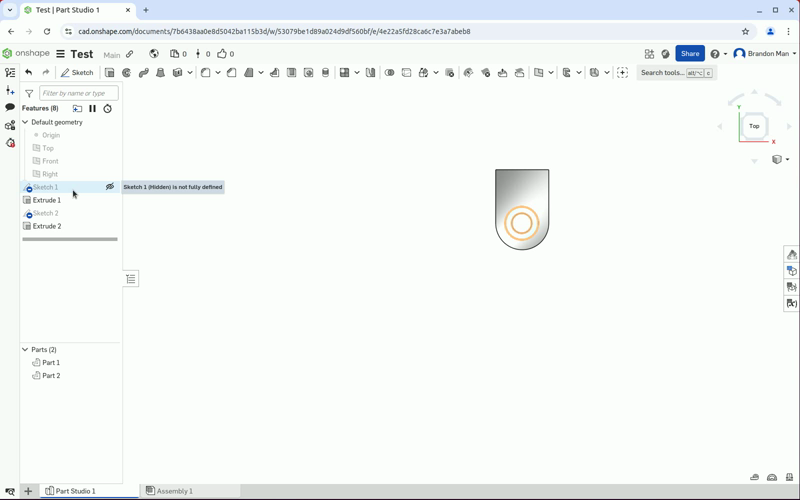
click(73, 189)
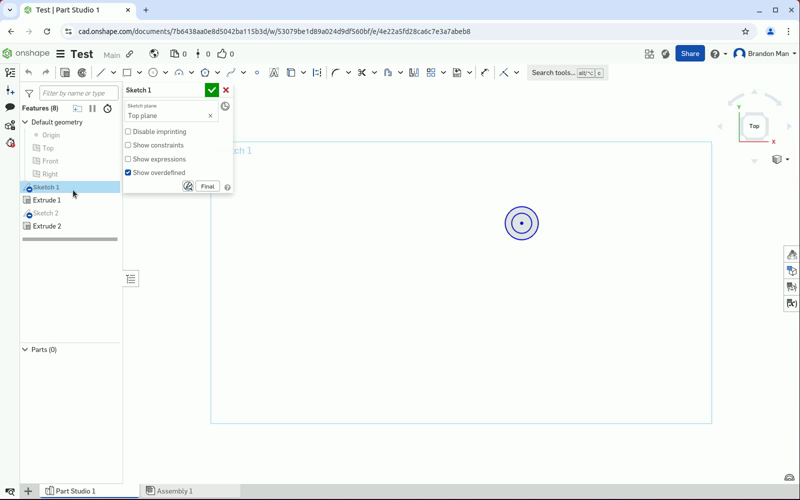
mouse_move(229, 92)
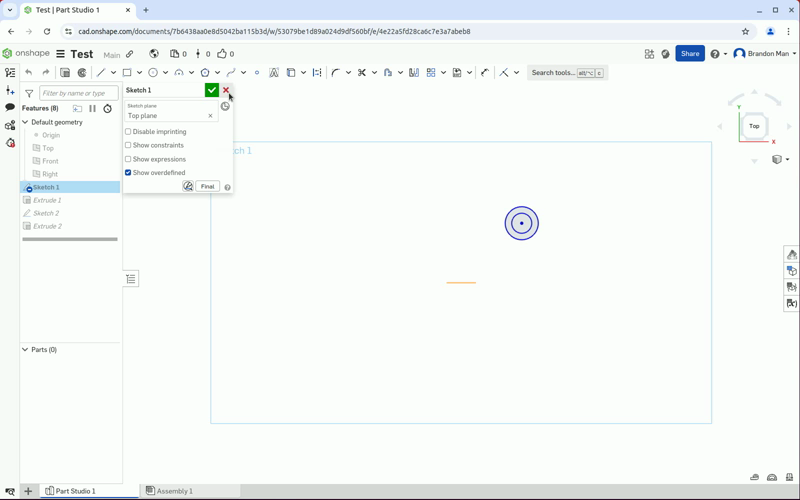
click(229, 92)
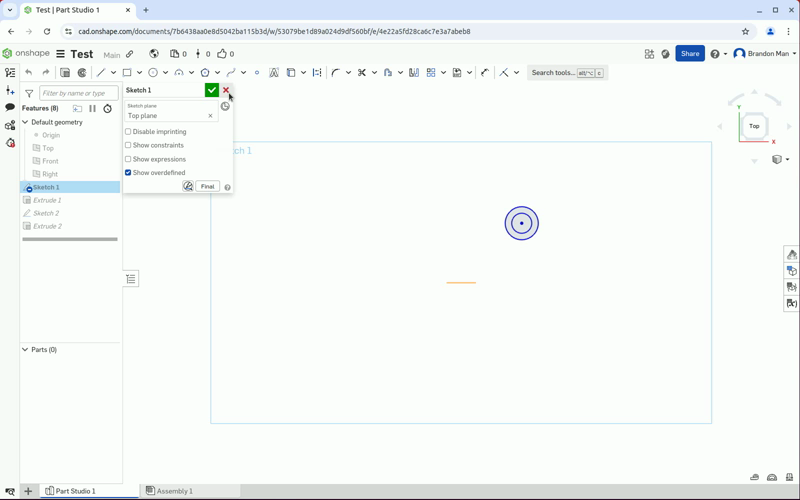
key(shift+s)
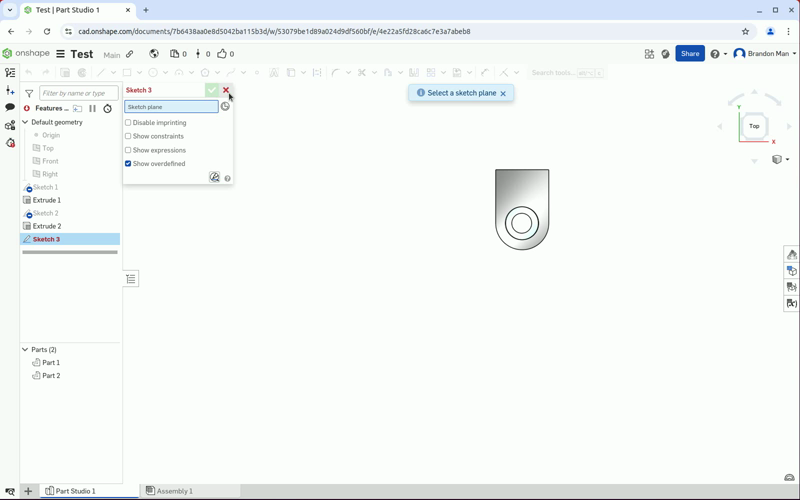
mouse_move(73, 150)
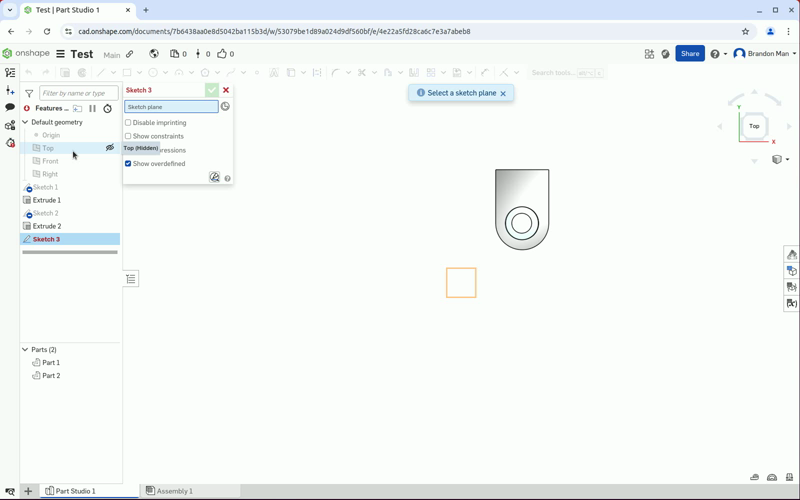
click(73, 150)
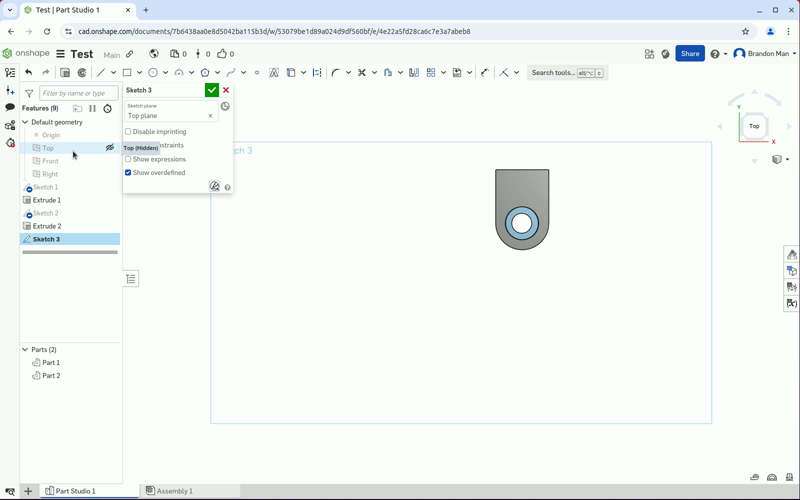
mouse_move(73, 352)
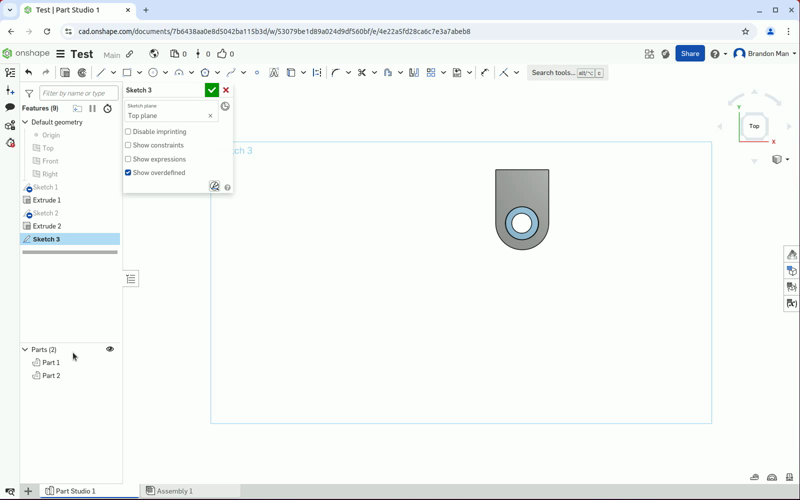
key(y)
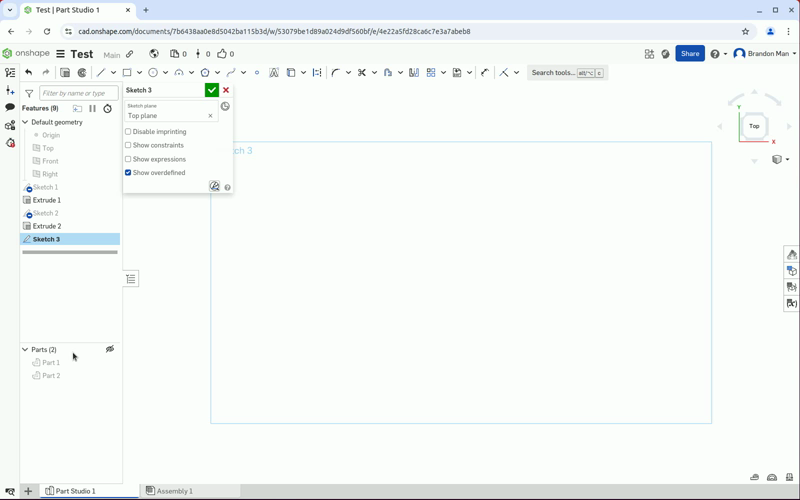
key(c)
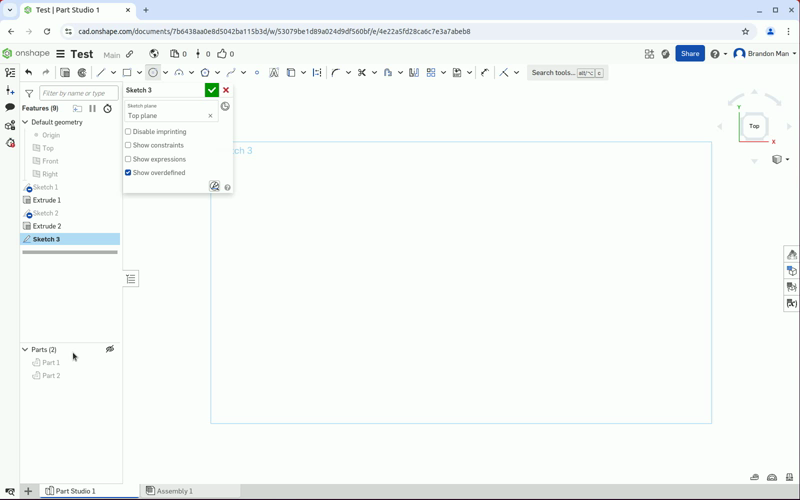
key_down(shift)
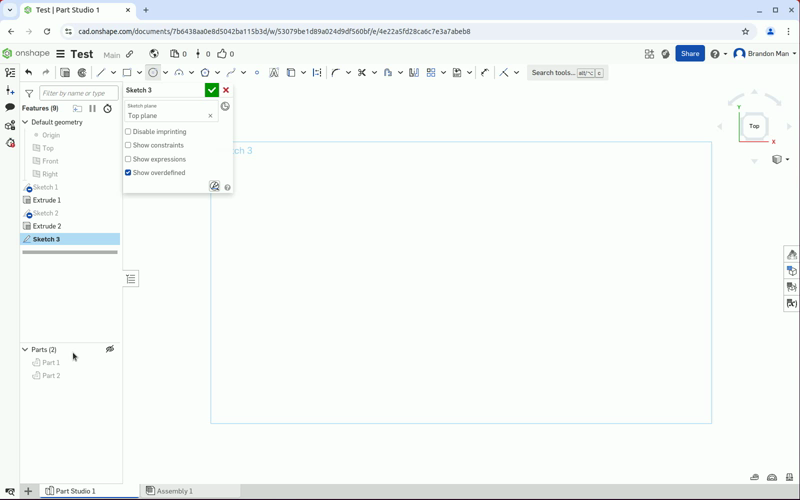
mouse_move(522, 223)
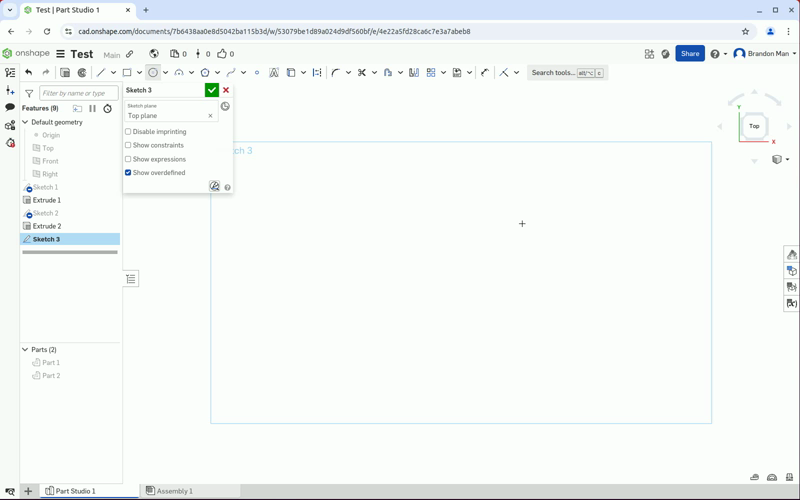
click(522, 223)
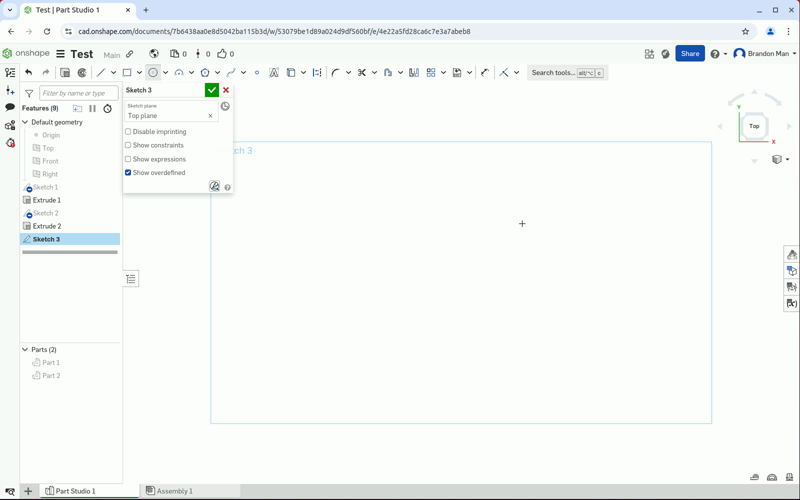
key_up(shift)
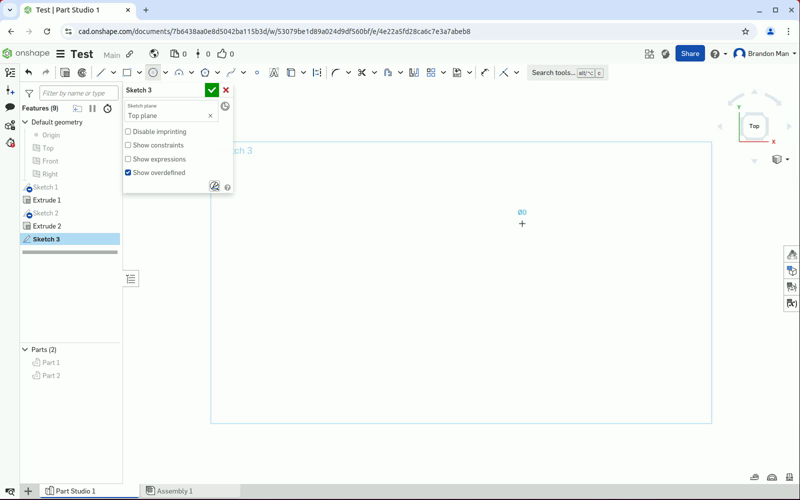
mouse_move(534, 223)
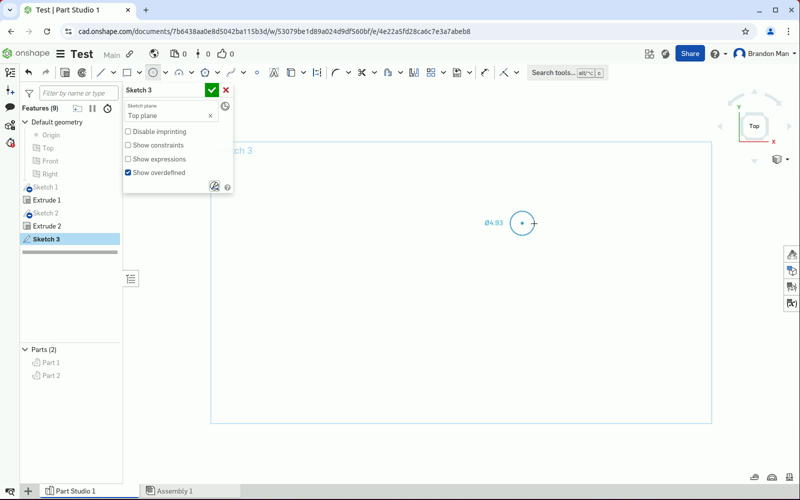
click(534, 223)
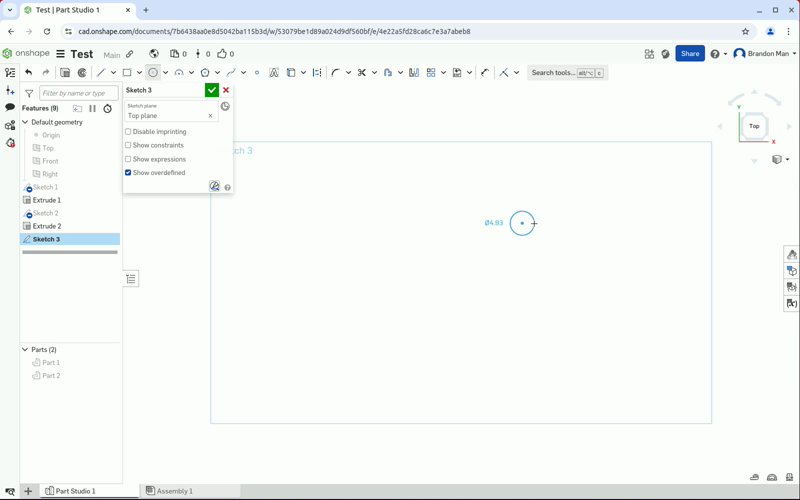
key(esc)
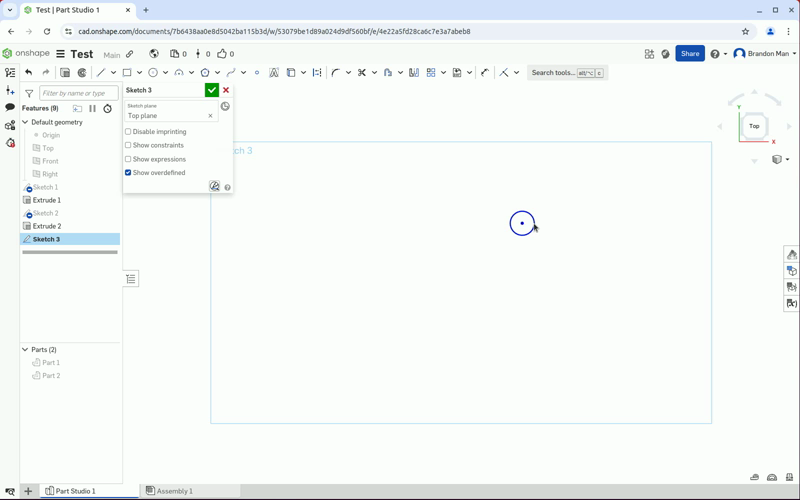
mouse_move(529, 217)
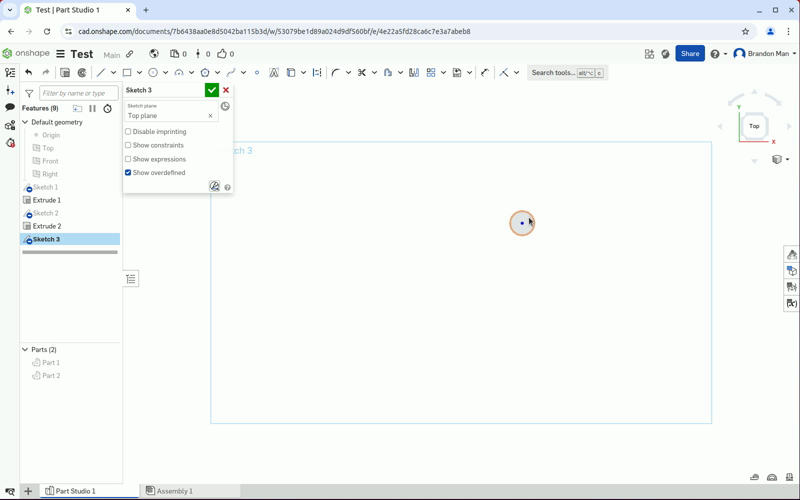
scroll(6)
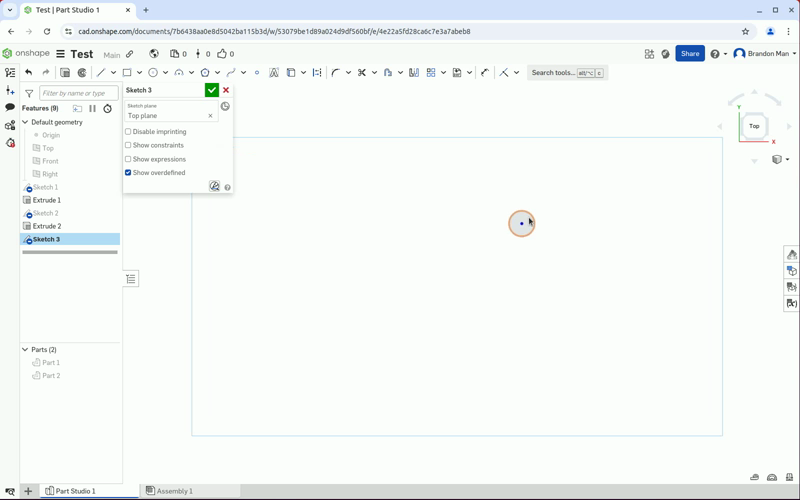
scroll(6)
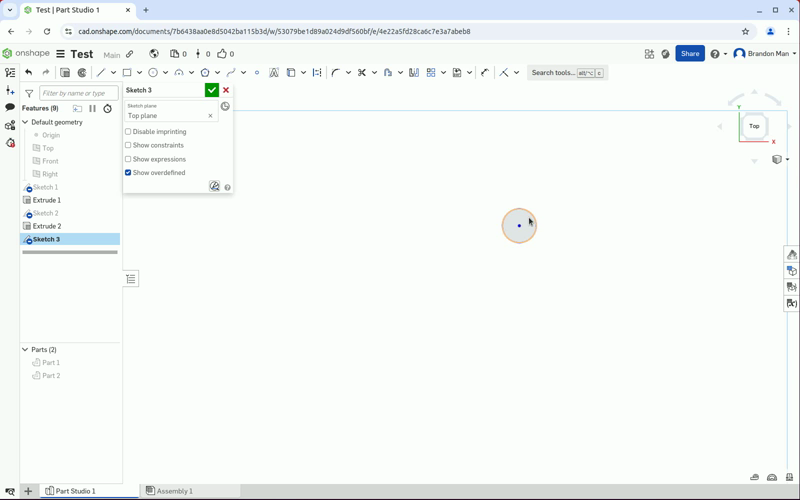
scroll(6)
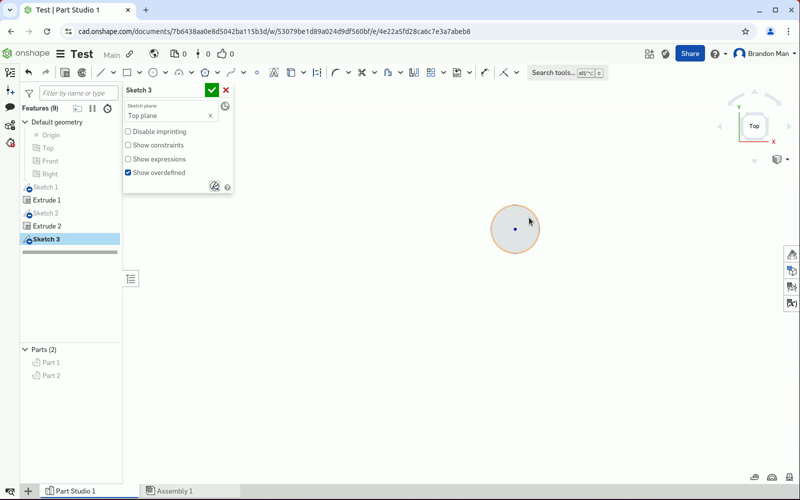
scroll(6)
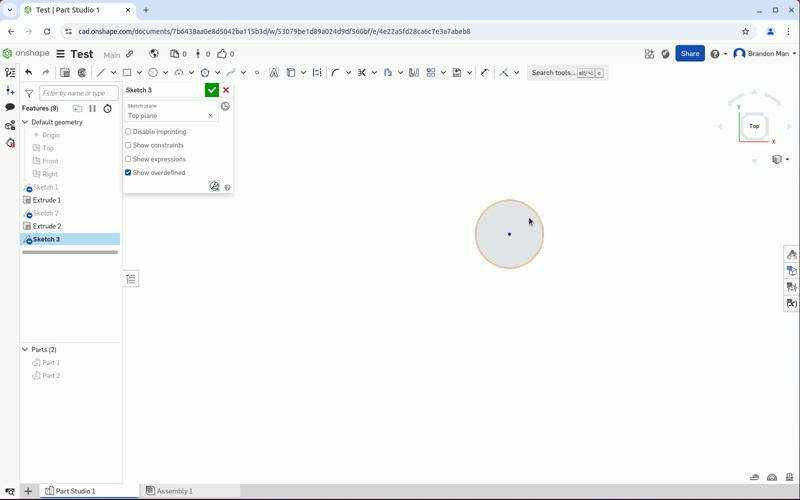
scroll(6)
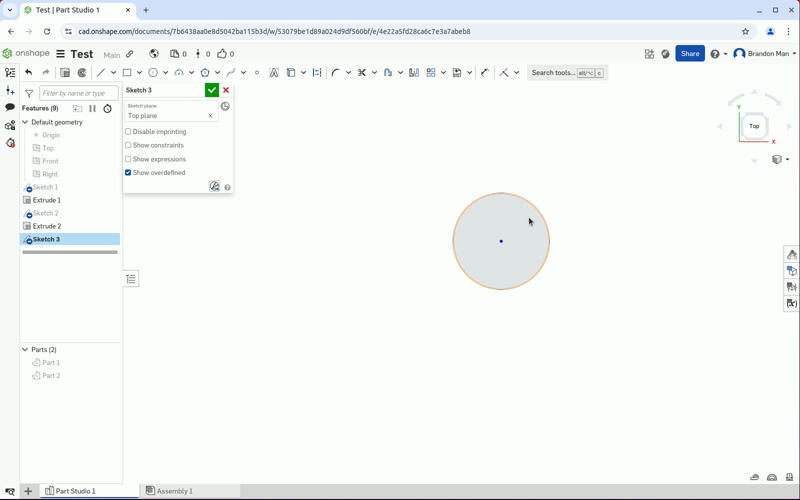
scroll(6)
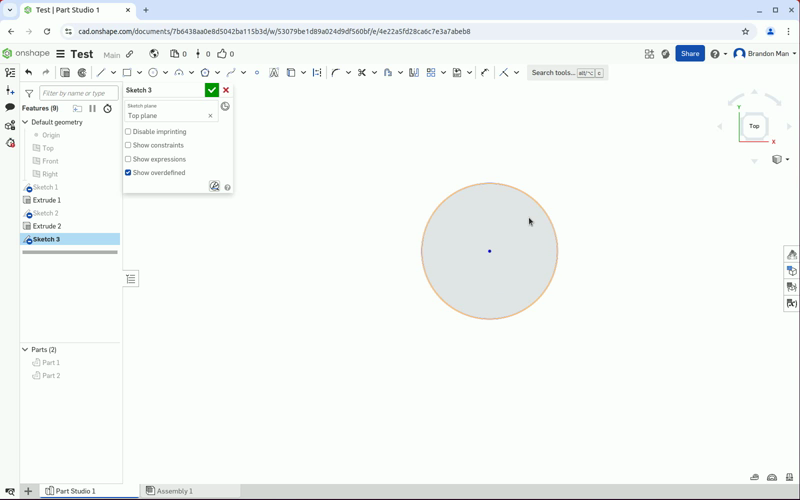
scroll(6)
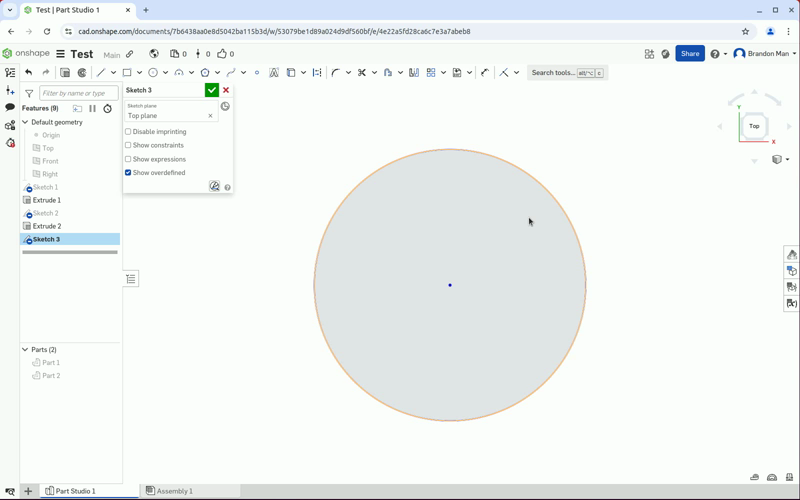
click(529, 217)
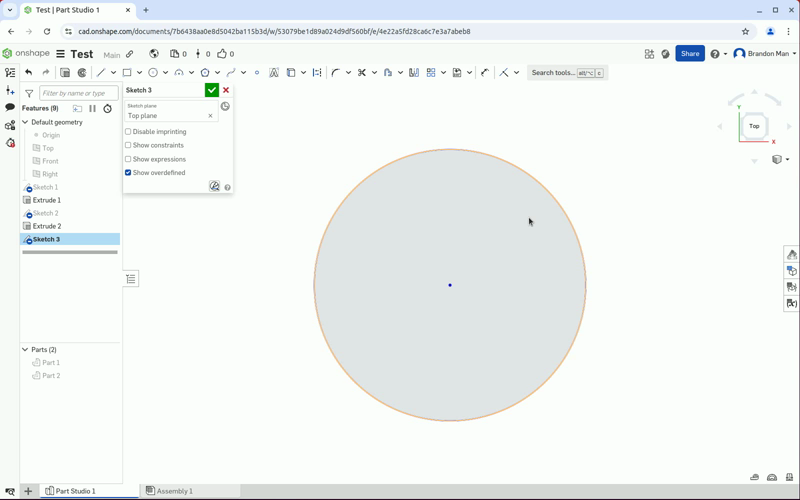
scroll(-6)
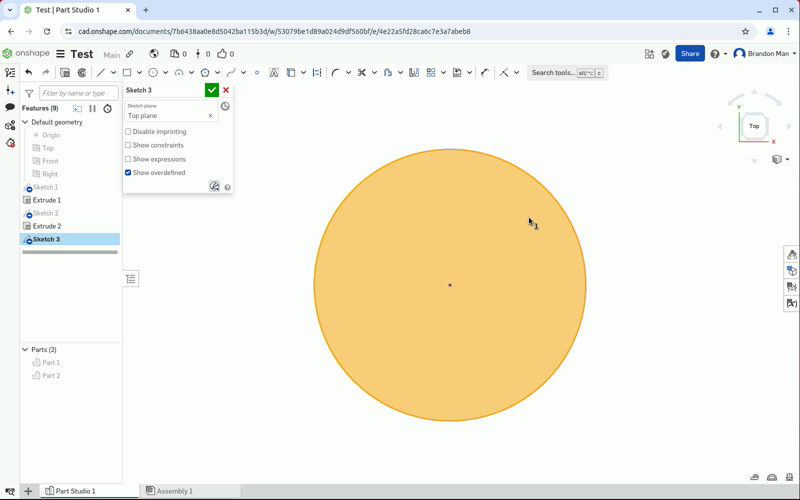
scroll(-6)
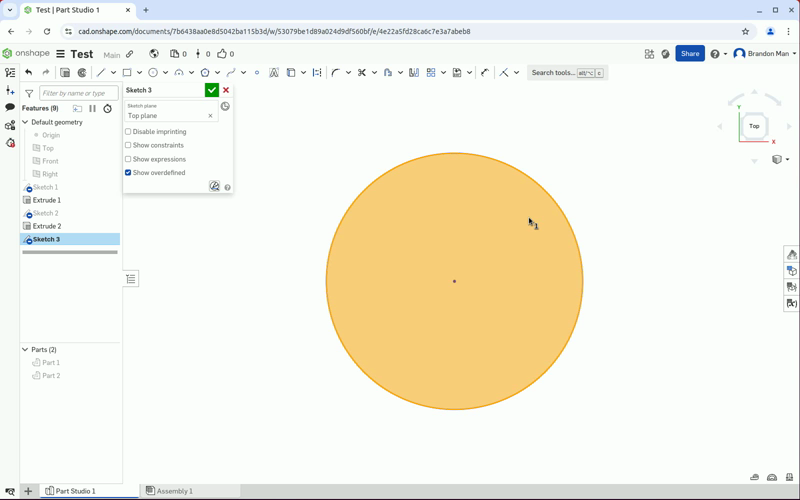
scroll(-6)
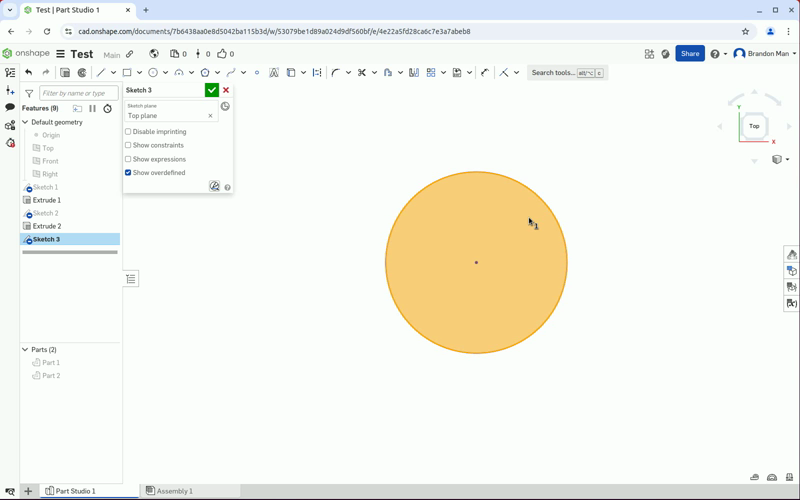
scroll(-6)
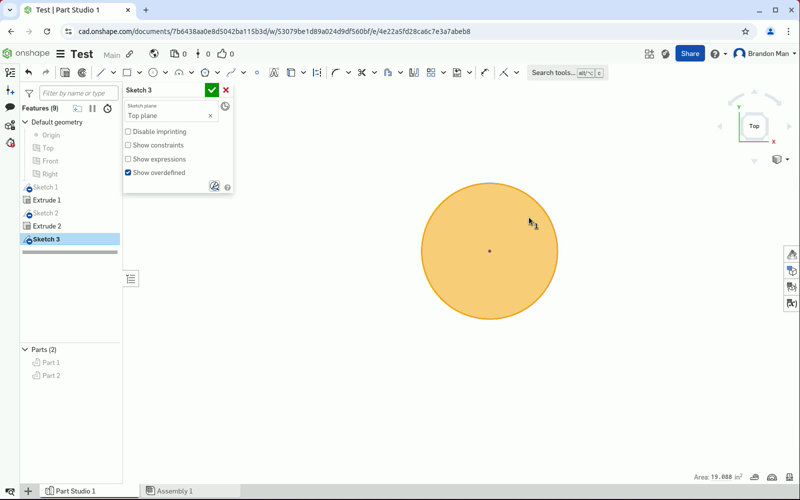
scroll(-6)
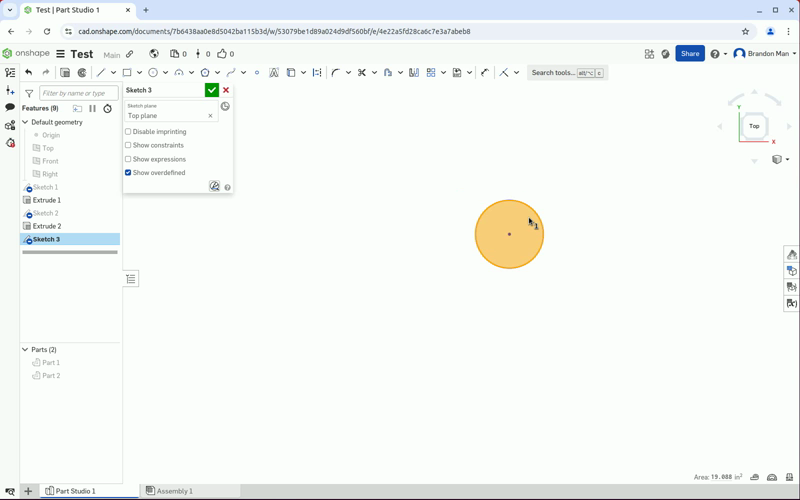
scroll(-6)
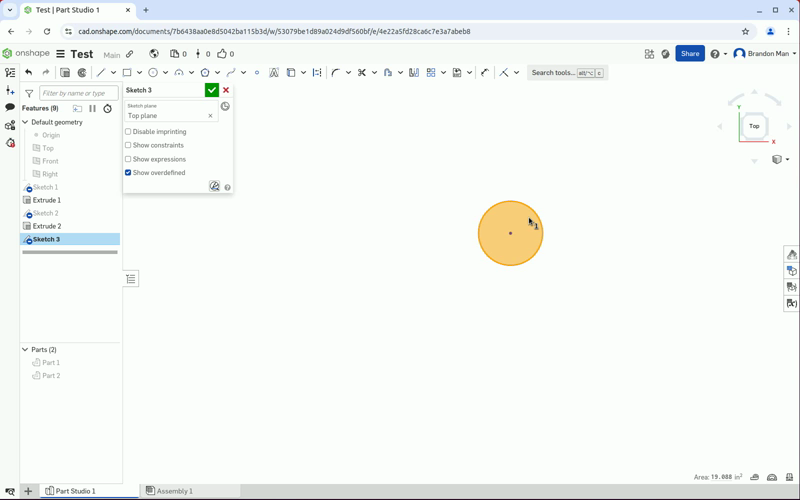
scroll(-6)
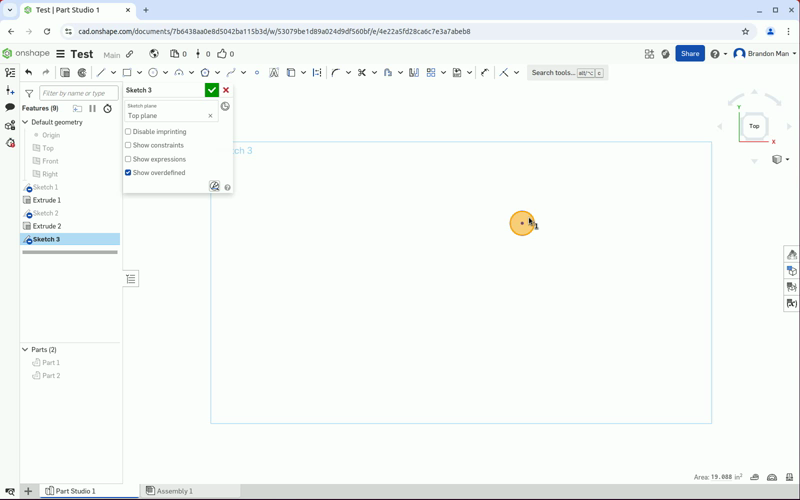
mouse_move(73, 352)
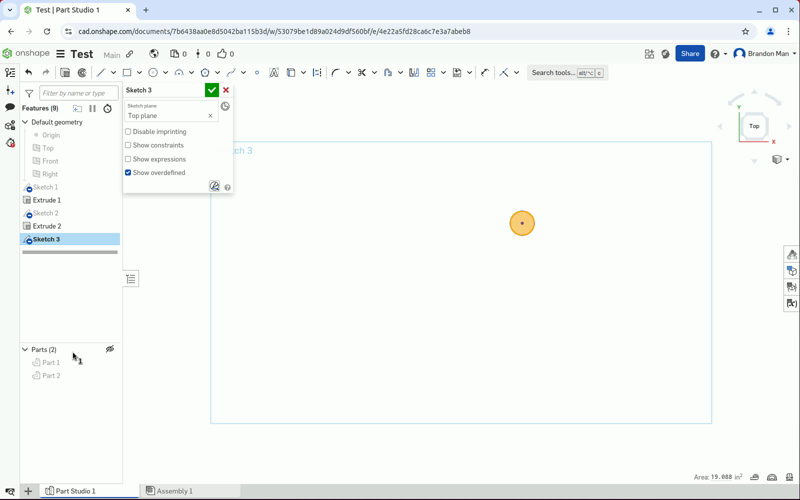
key(shift+y)
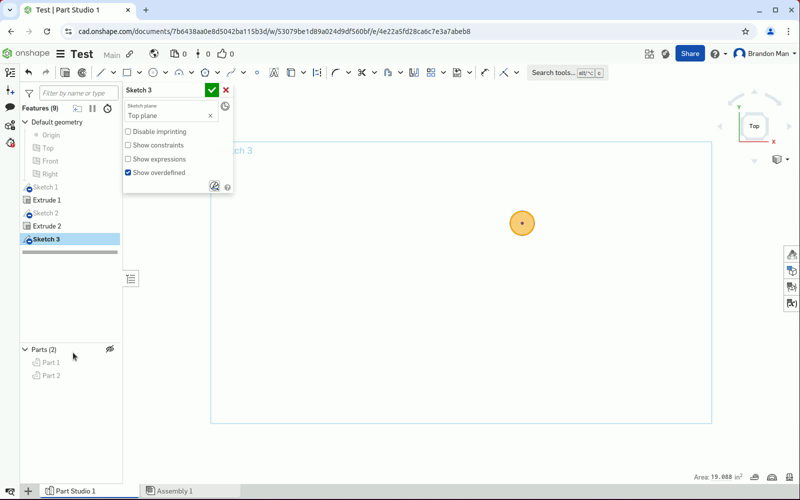
key(shift+e)
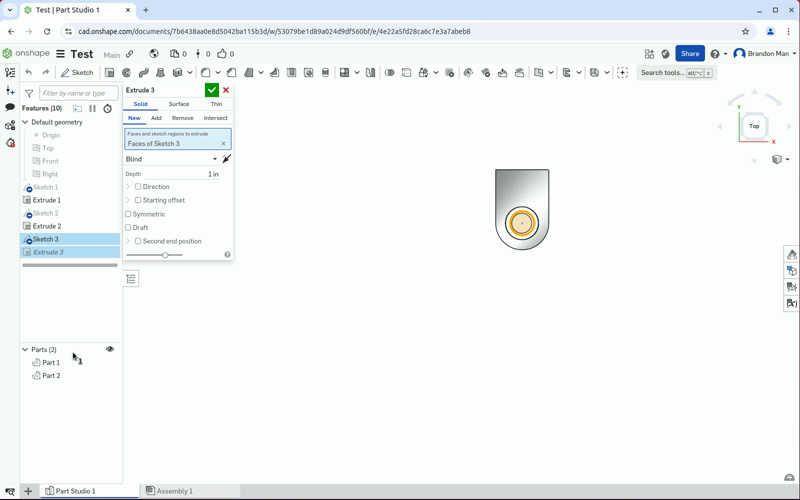
mouse_move(143, 106)
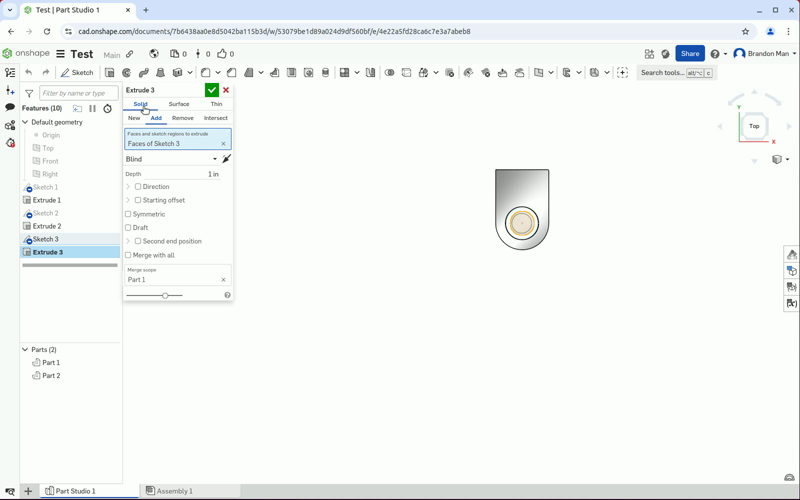
click(143, 106)
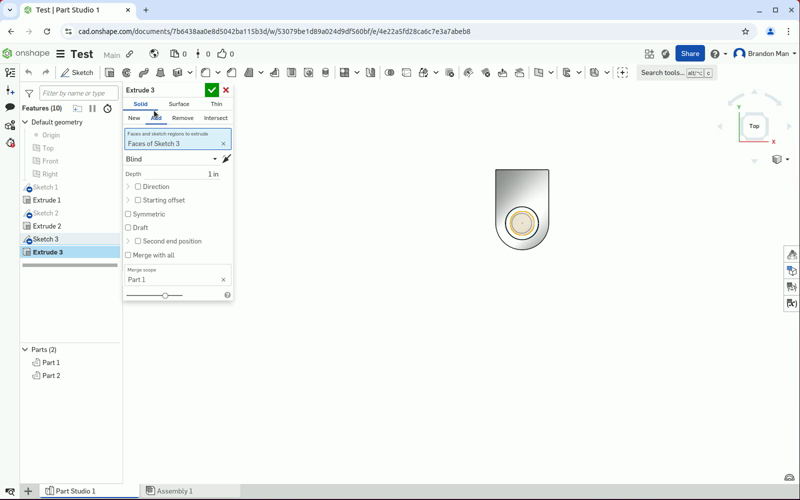
mouse_move(186, 120)
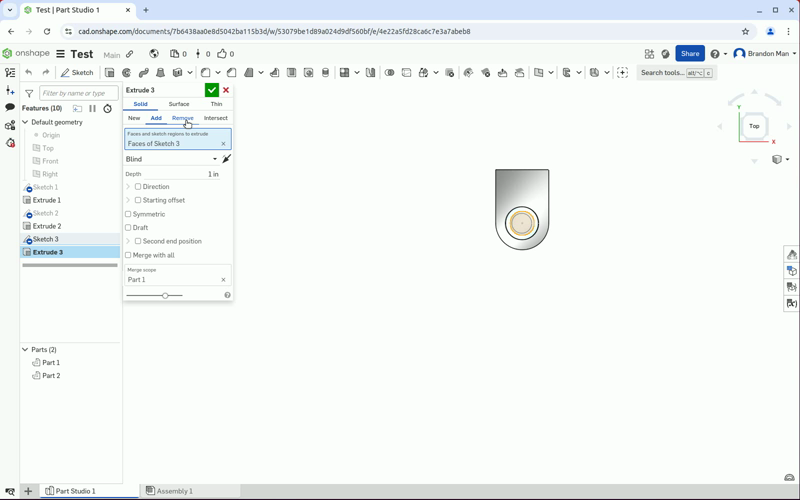
click(186, 120)
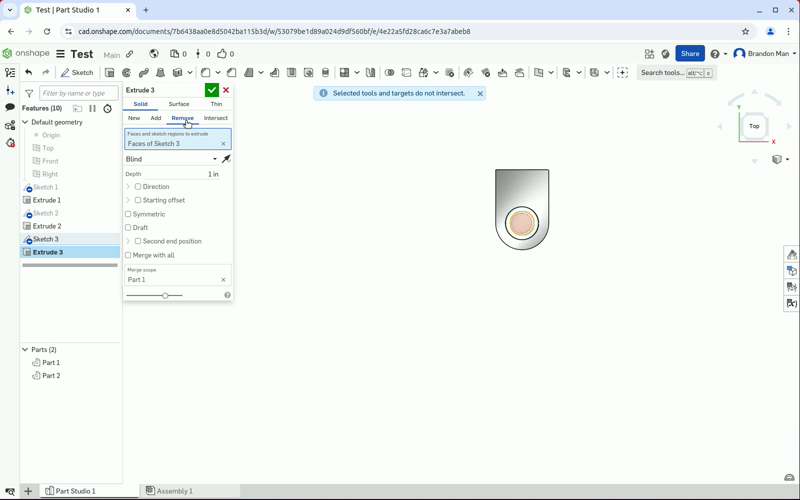
key(tab, 4)
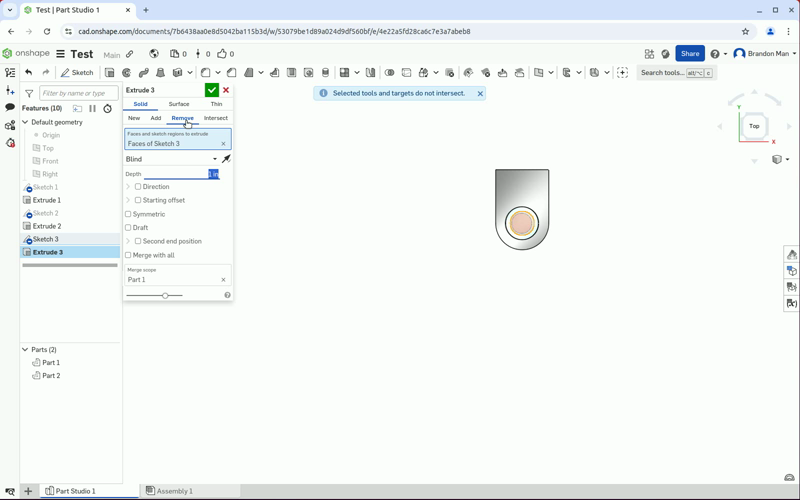
text(-1.926)
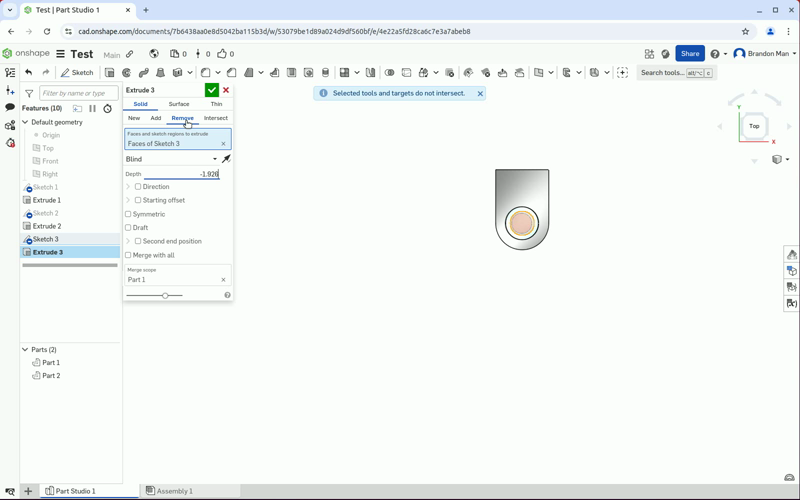
key(tab, 6)
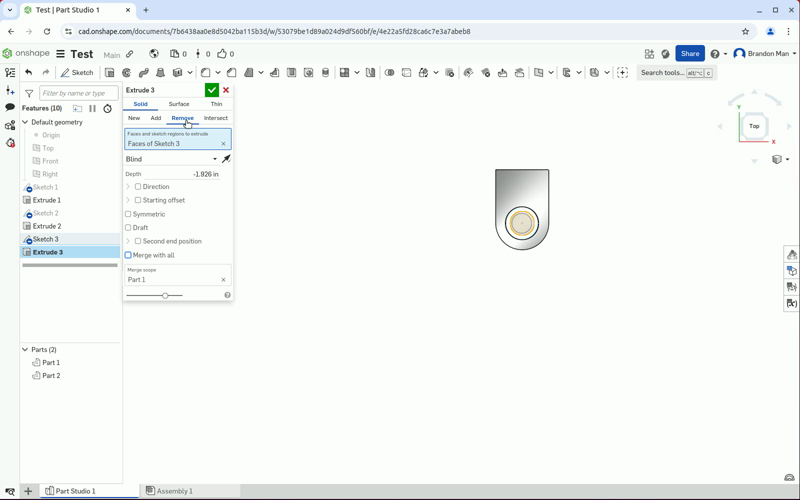
key(space)
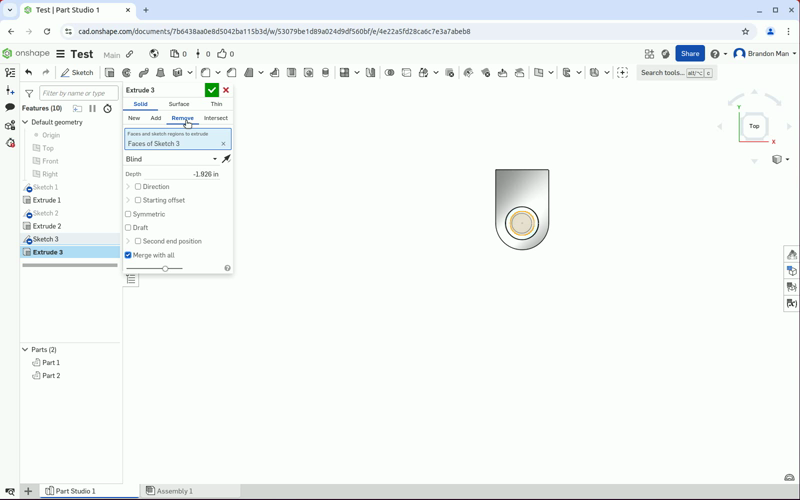
key(enter)
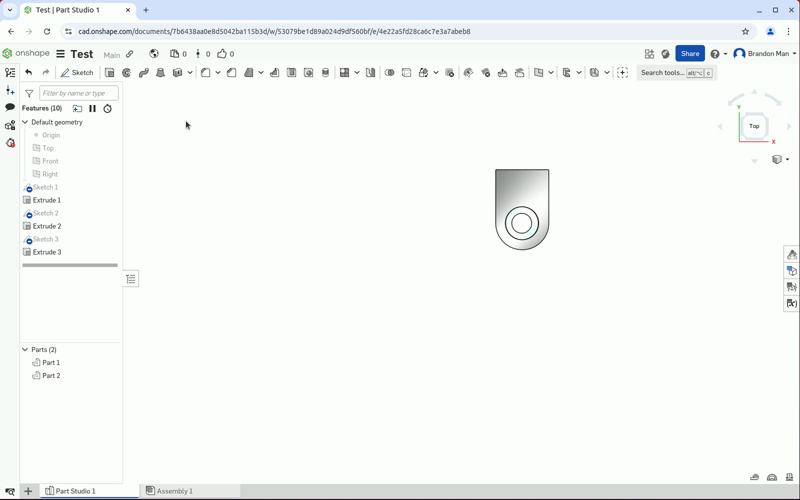
key(shift+h)
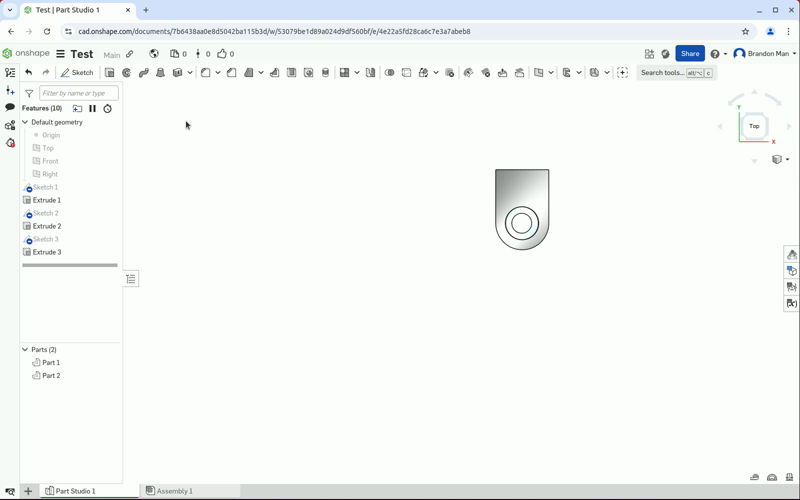
key(shift+h)
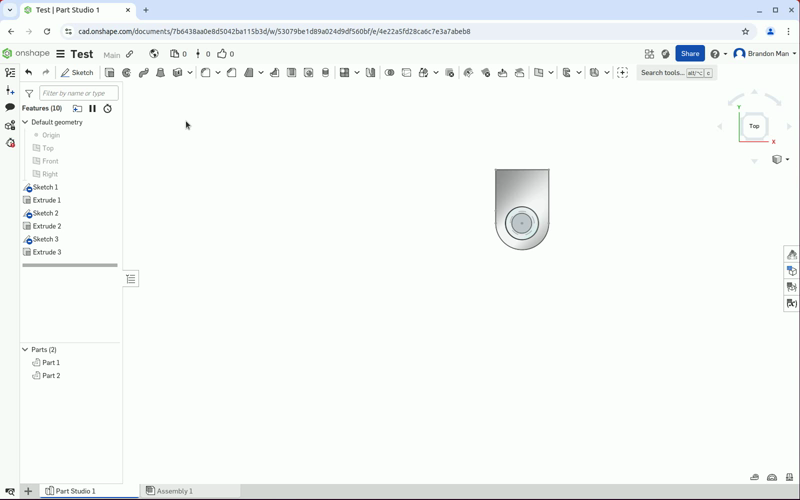
key(shift+7)
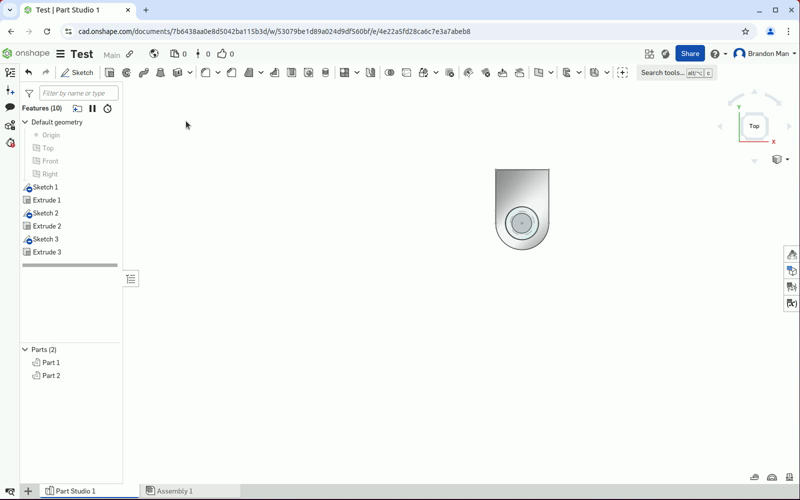
key(up, 3)
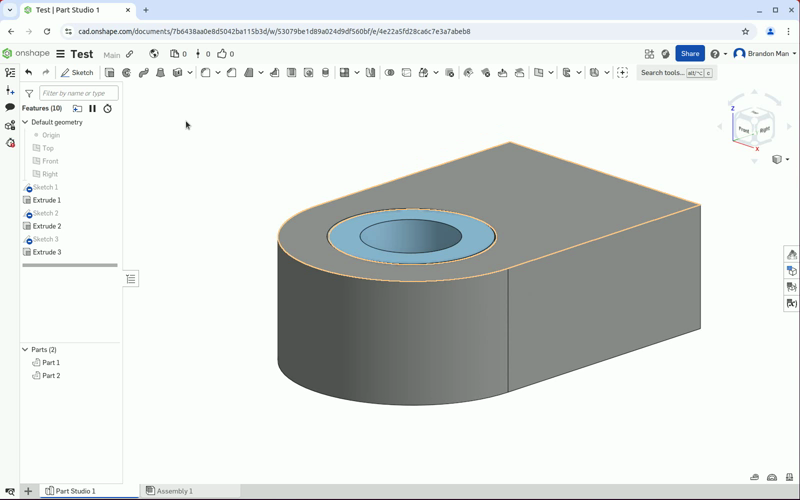
key(left, 3)
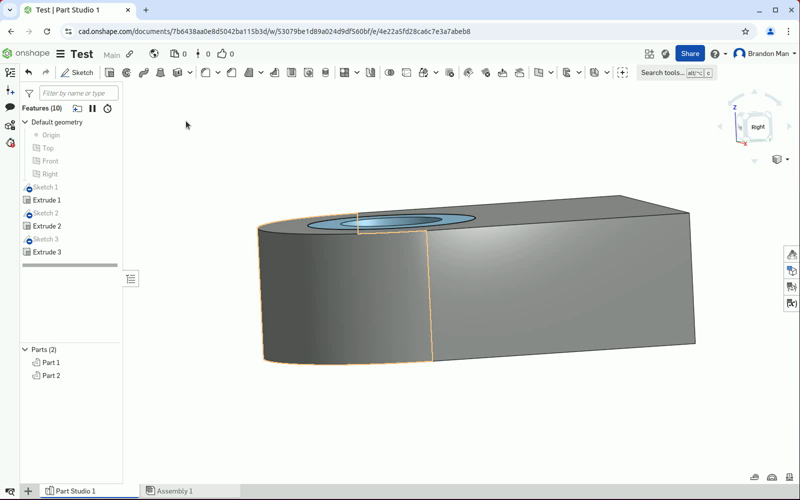
key(right, 3)
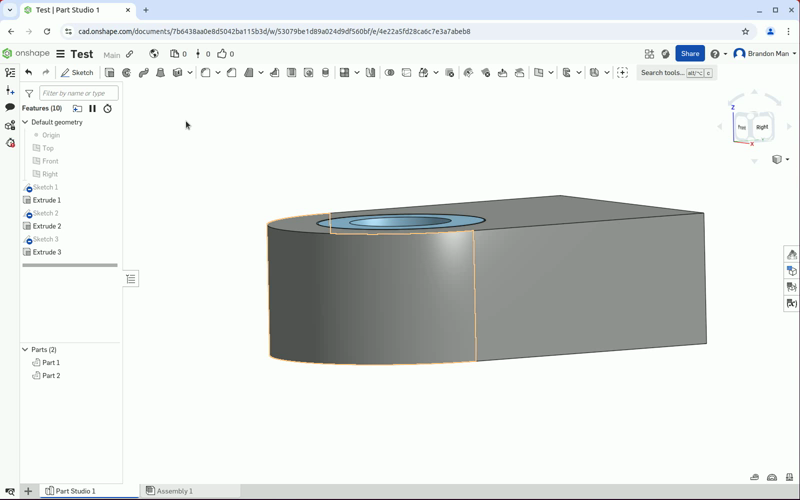
key(down, 3)
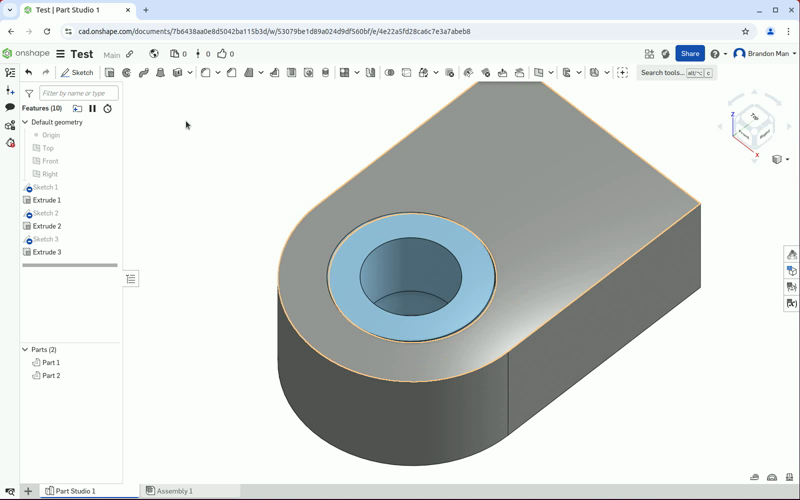
mouse_move(73, 189)
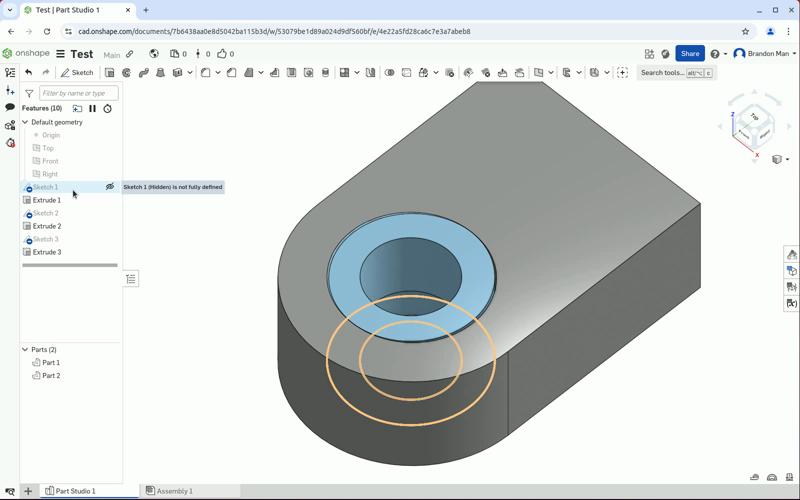
click(73, 189)